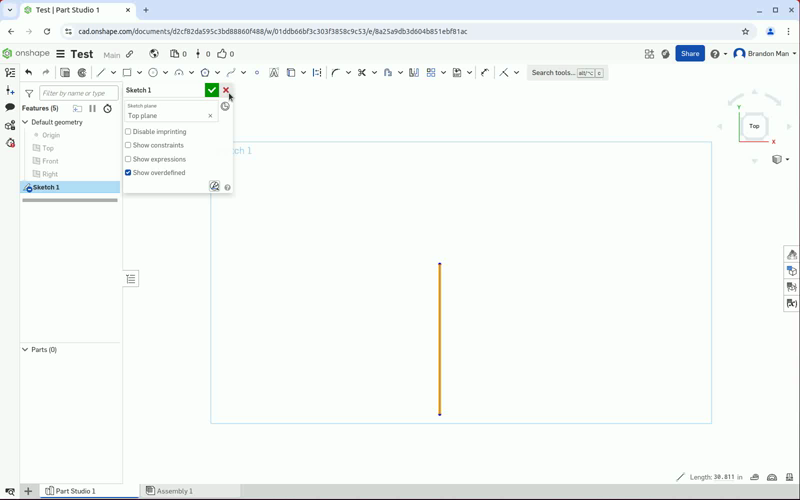
key(shift+h)
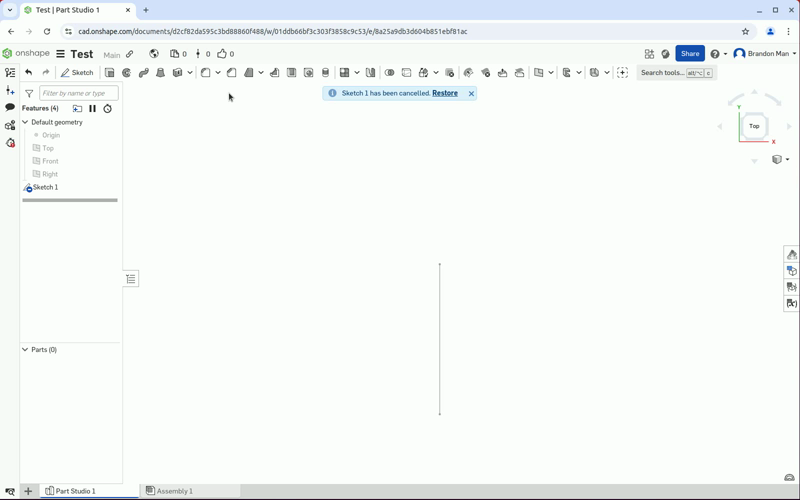
mouse_move(73, 352)
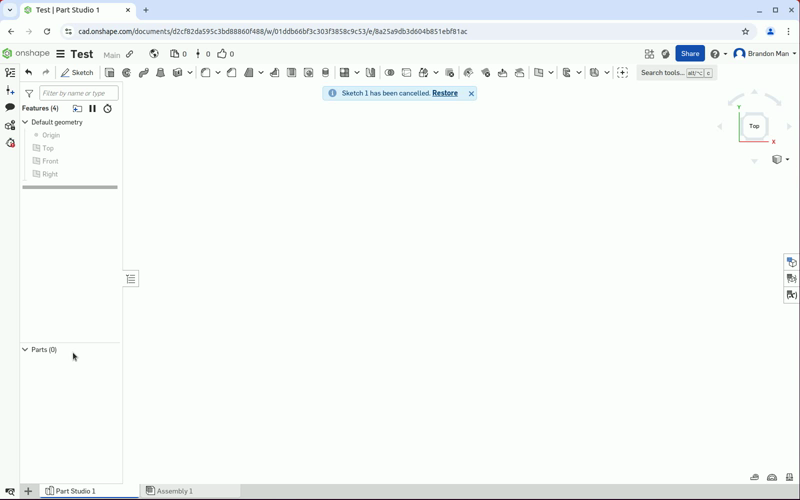
key(y)
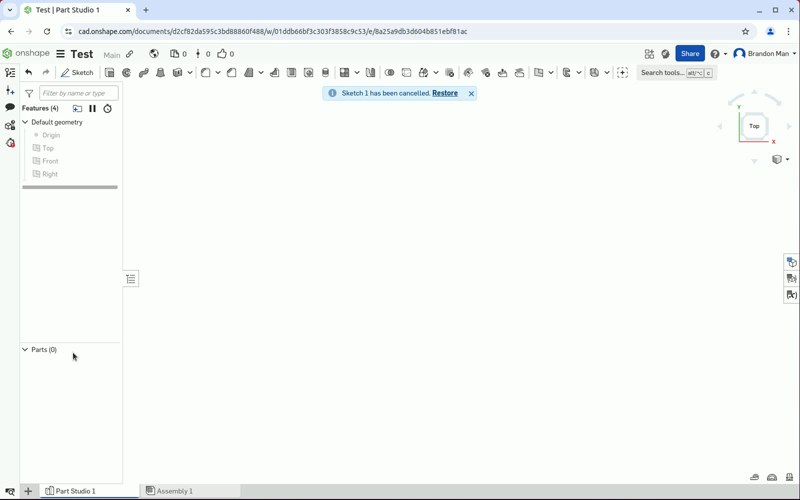
key(shift+p)
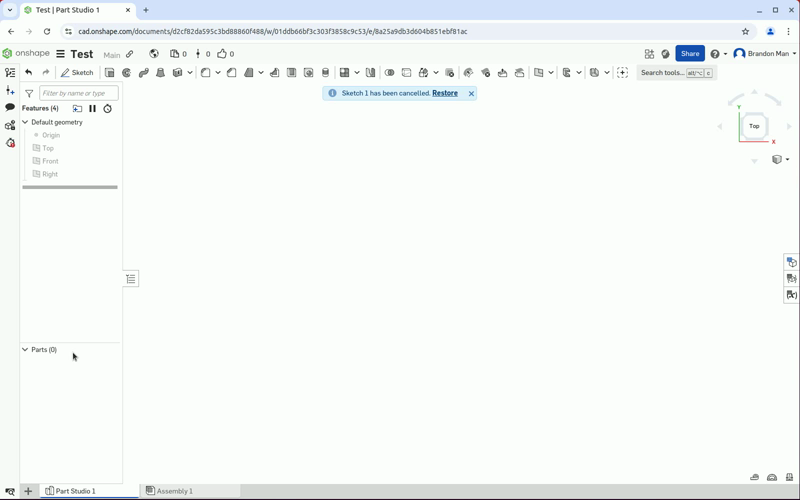
key(space)
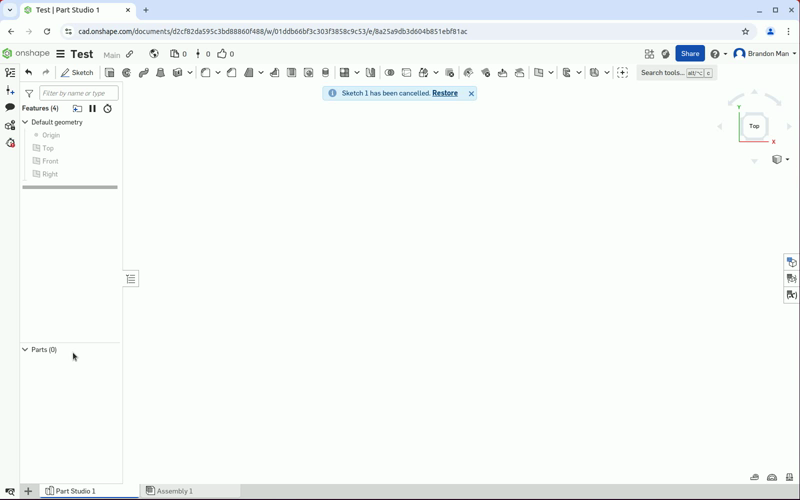
key_down(shift)
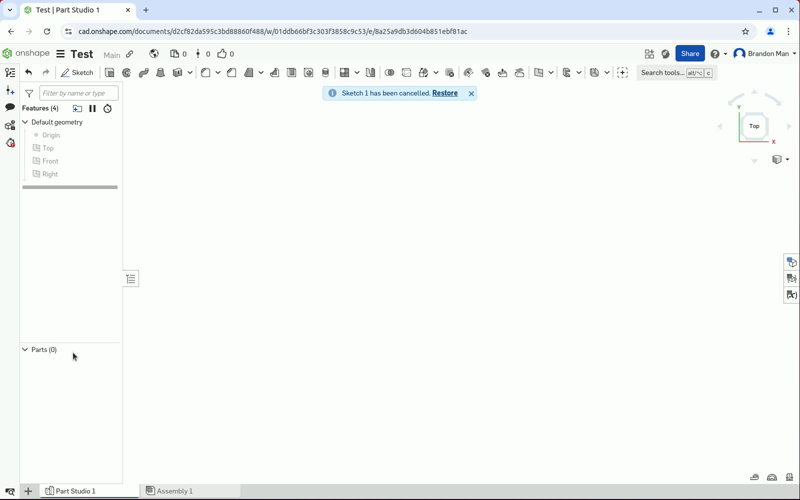
key(up)
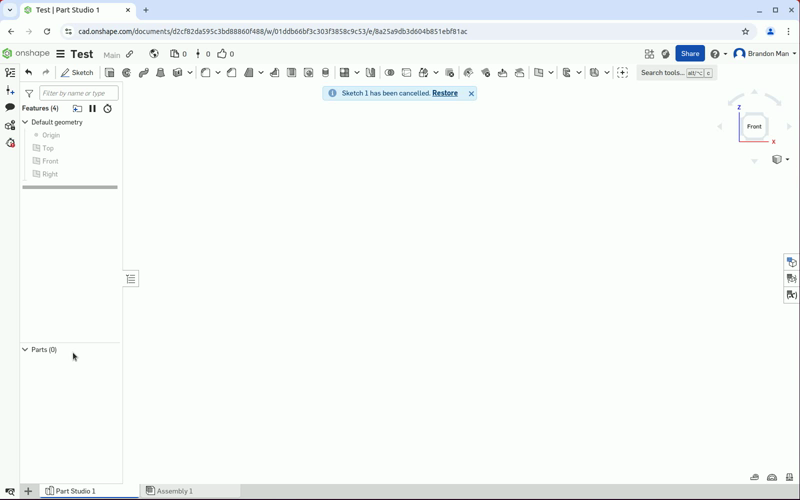
key_up(shift)
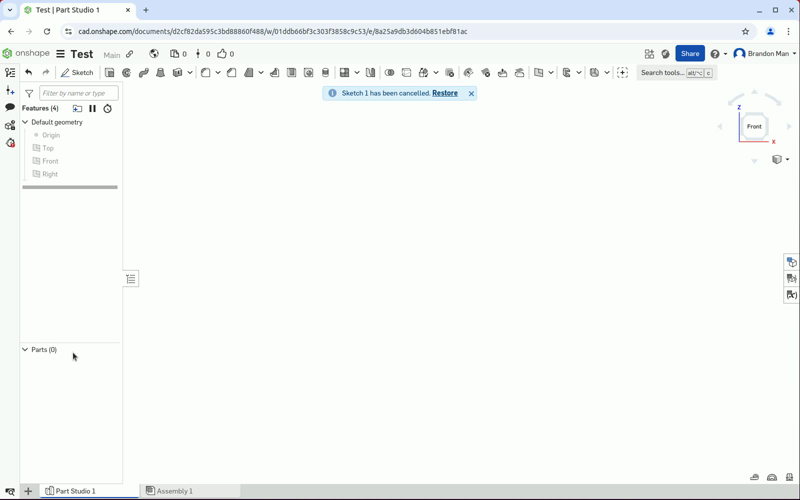
mouse_move(73, 352)
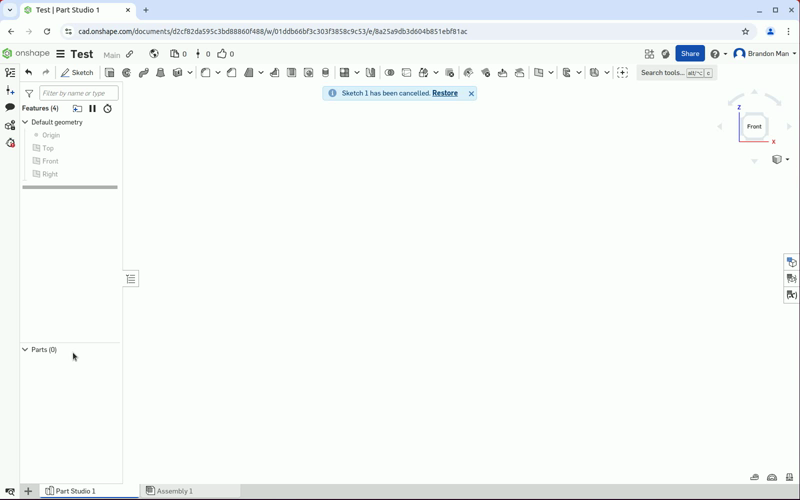
key(shift+y)
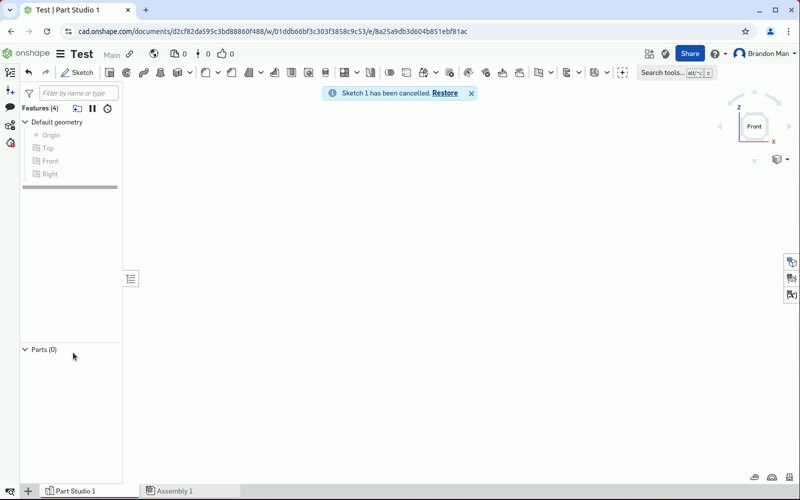
key(shift+s)
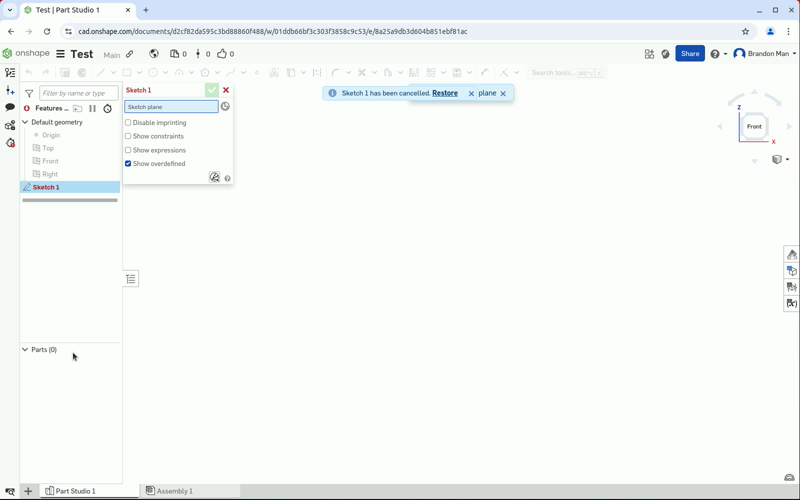
mouse_move(73, 163)
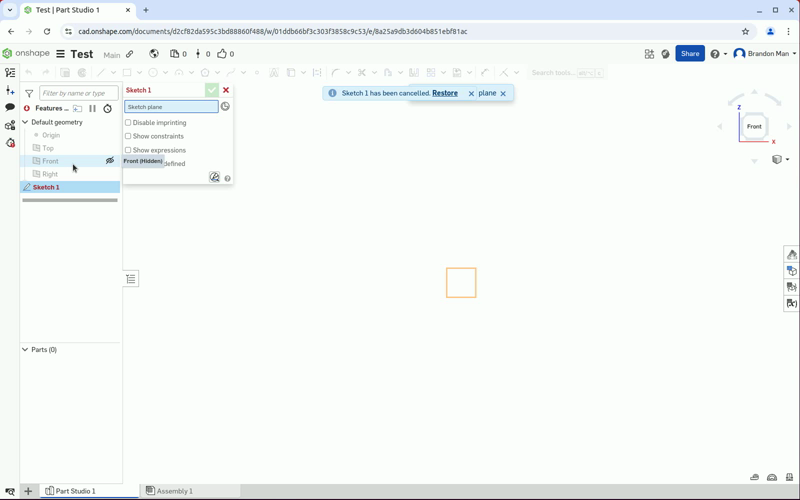
click(73, 163)
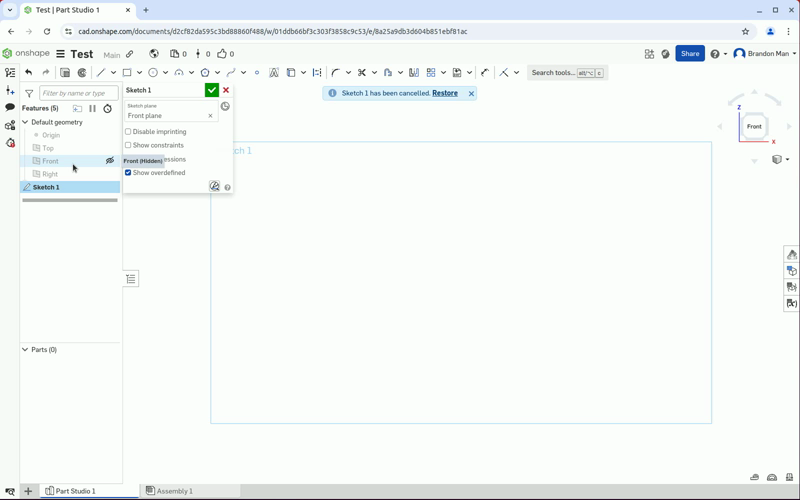
mouse_move(73, 352)
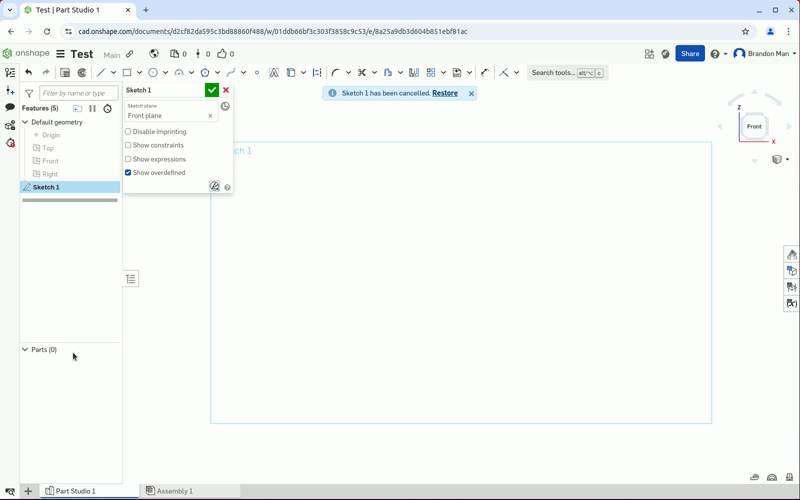
key(y)
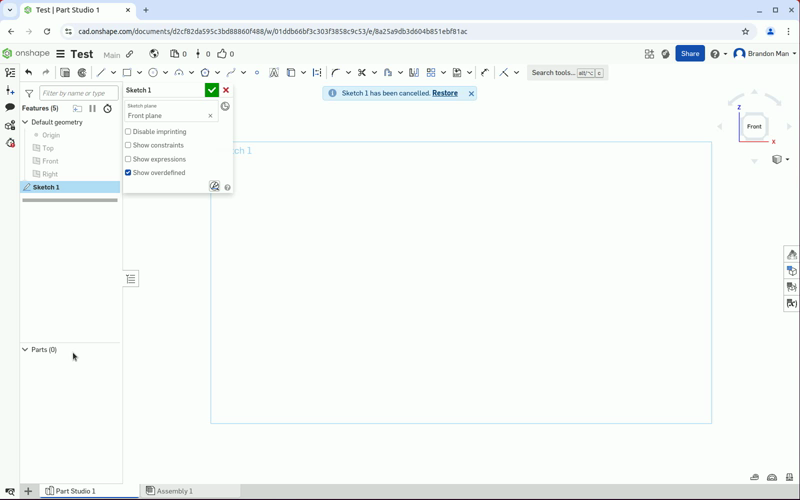
key(l)
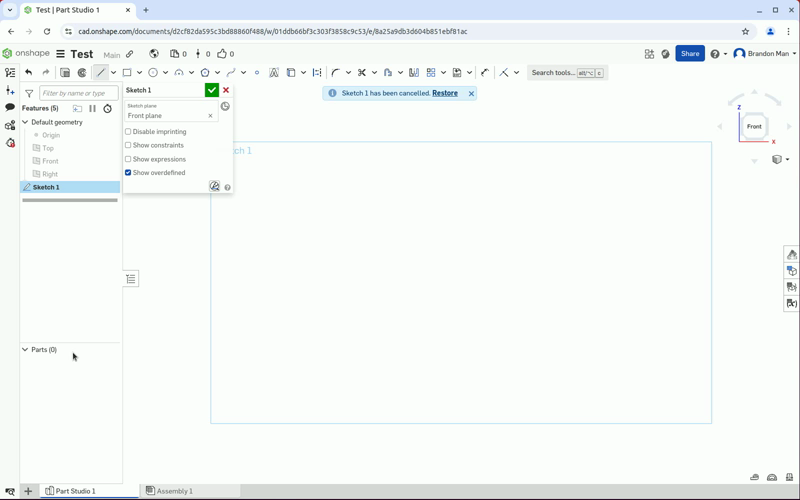
key_down(shift)
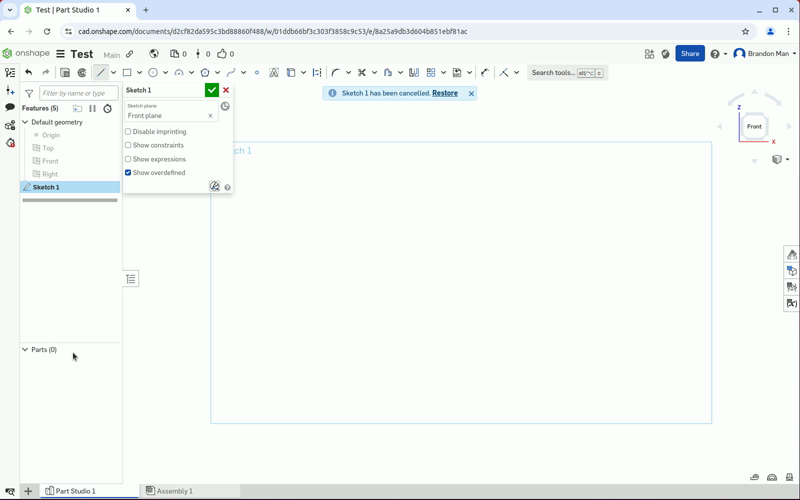
mouse_move(390, 282)
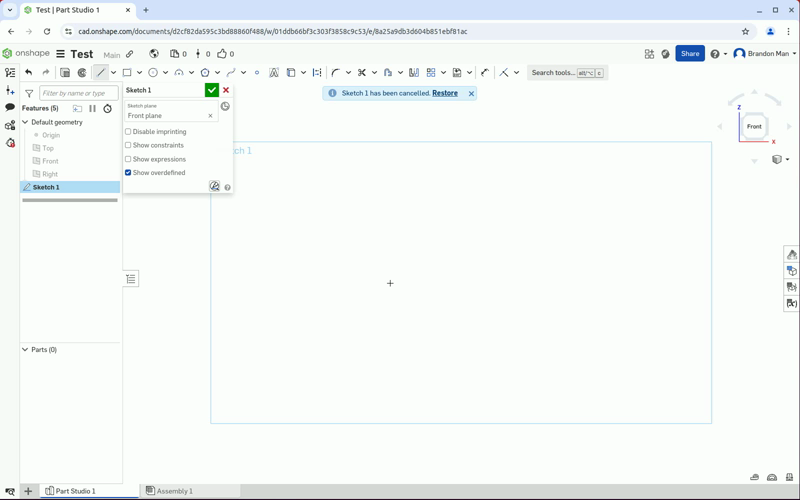
click(390, 282)
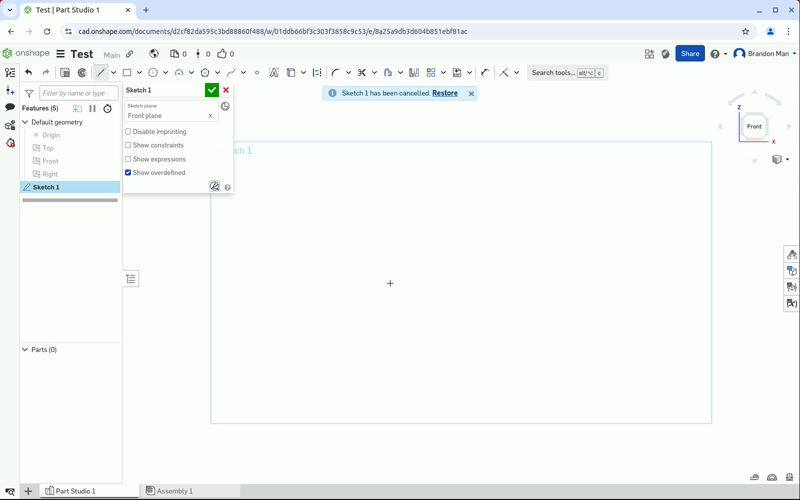
key_up(shift)
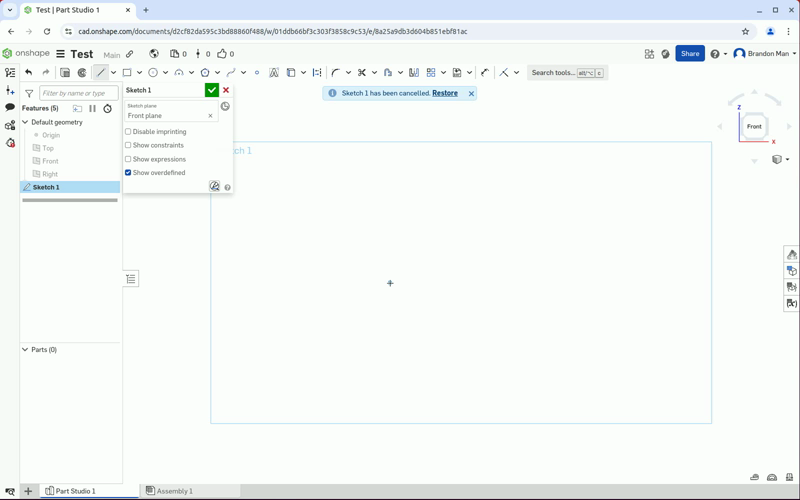
key_down(shift)
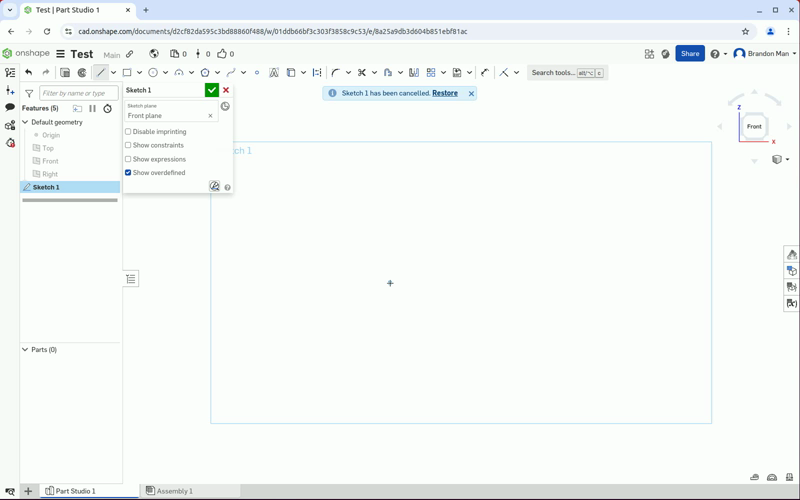
mouse_move(461, 282)
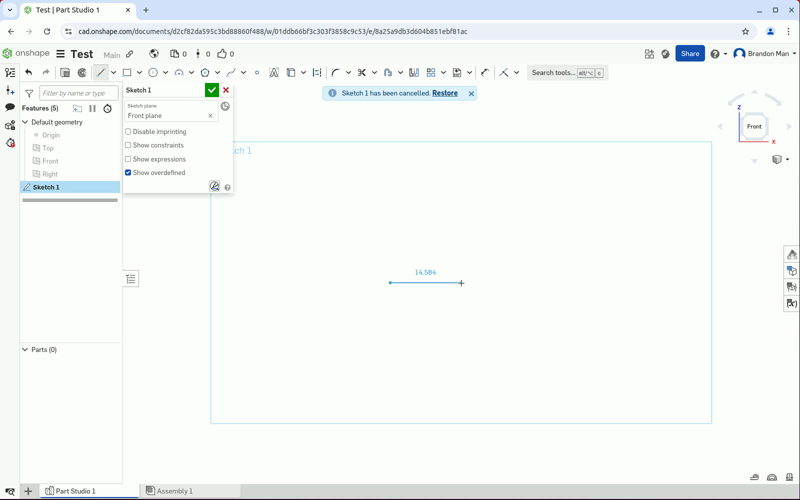
click(461, 282)
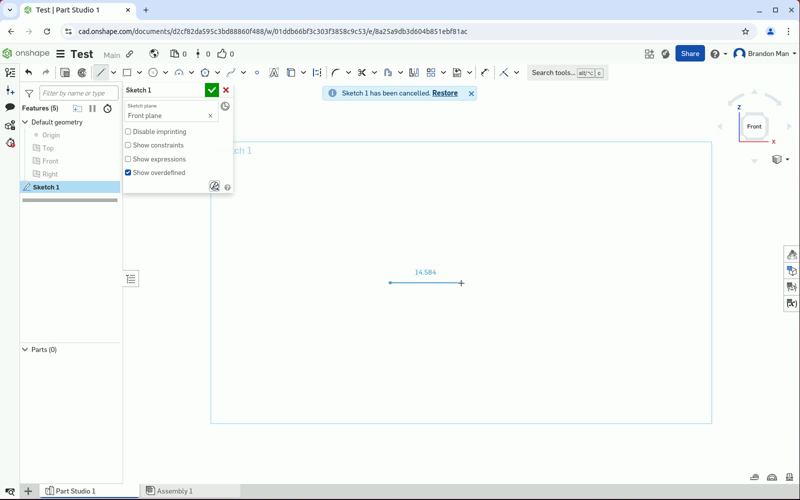
key_up(shift)
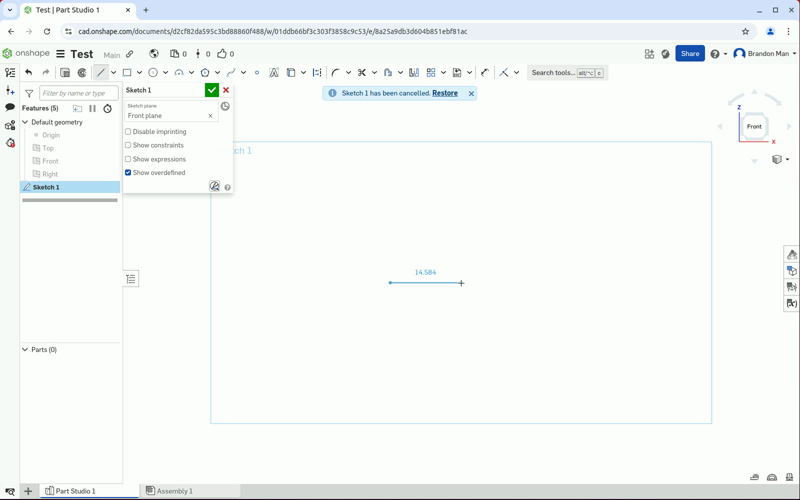
key_down(shift)
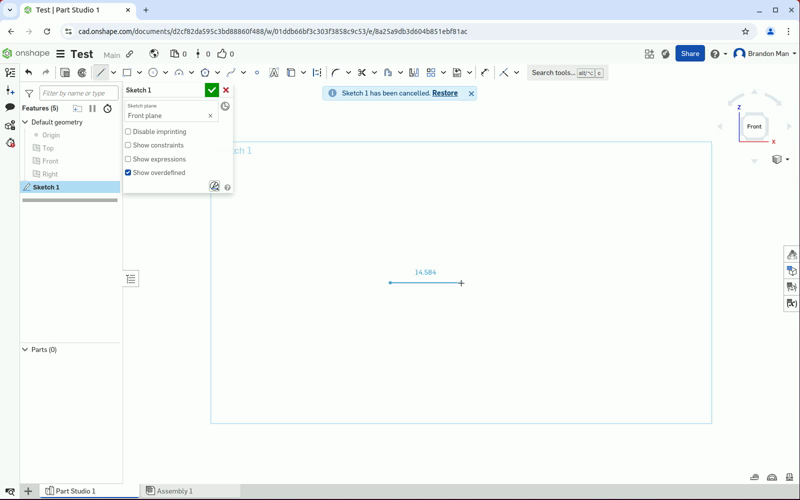
mouse_move(491, 282)
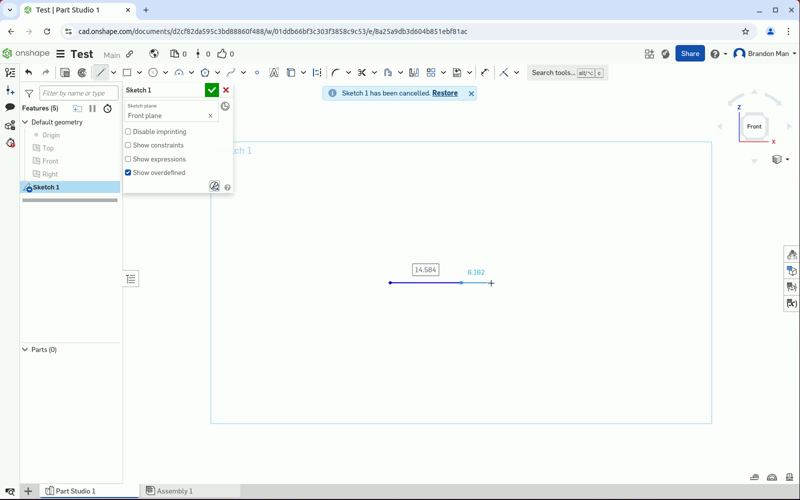
mouse_move(461, 240)
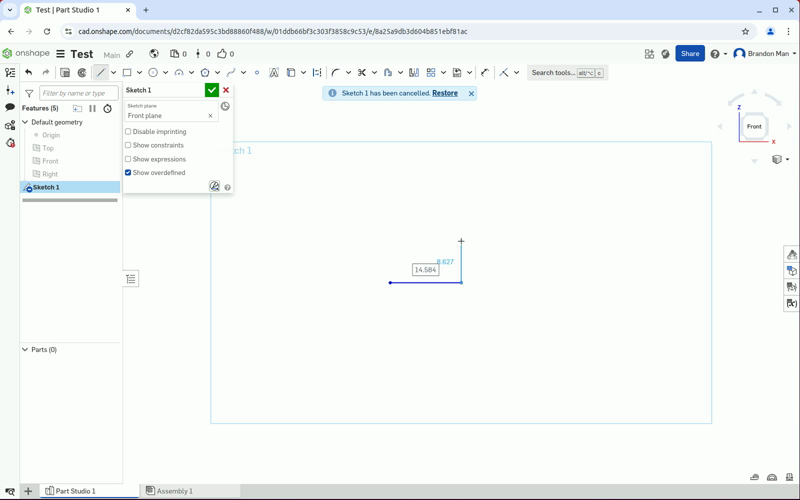
click(461, 240)
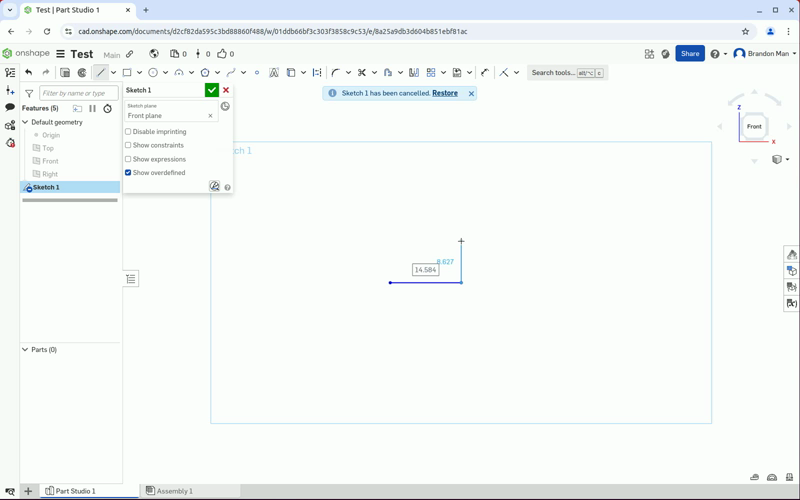
key_up(shift)
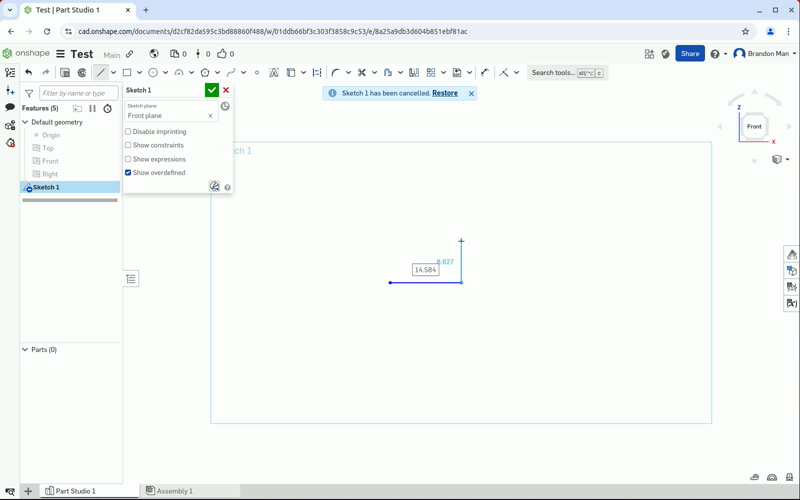
key_down(shift)
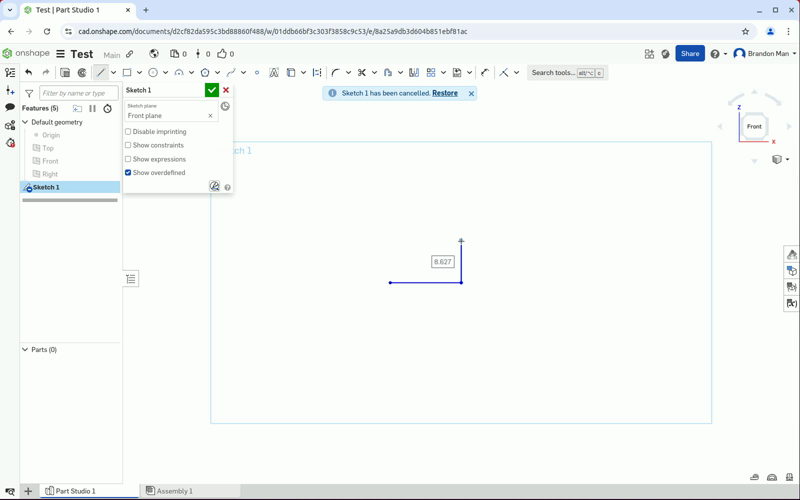
mouse_move(390, 240)
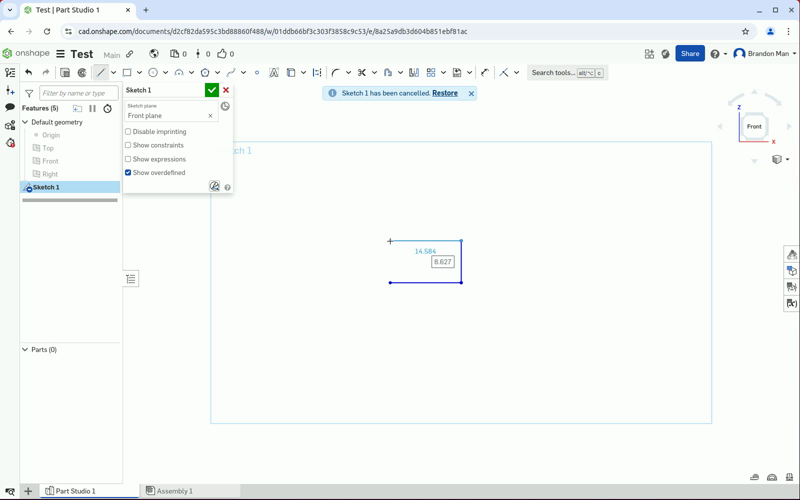
click(390, 240)
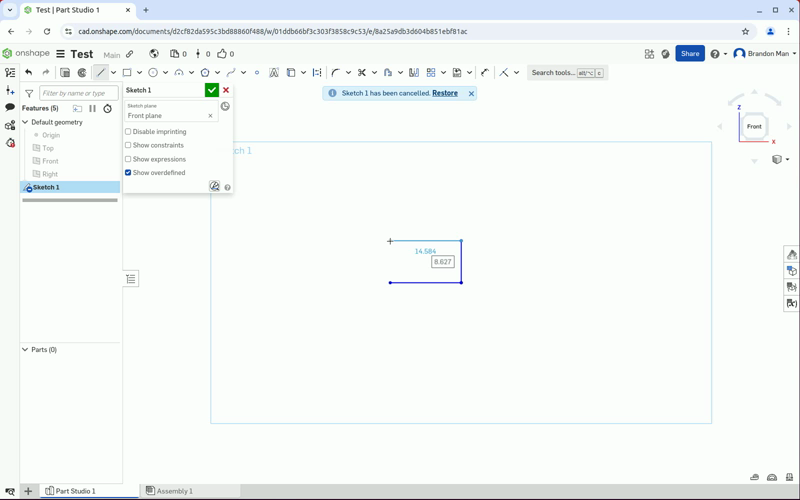
key_up(shift)
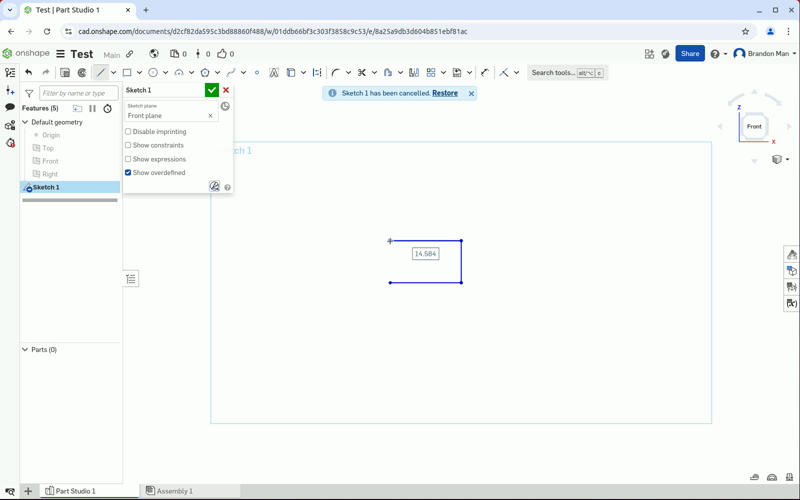
key_down(shift)
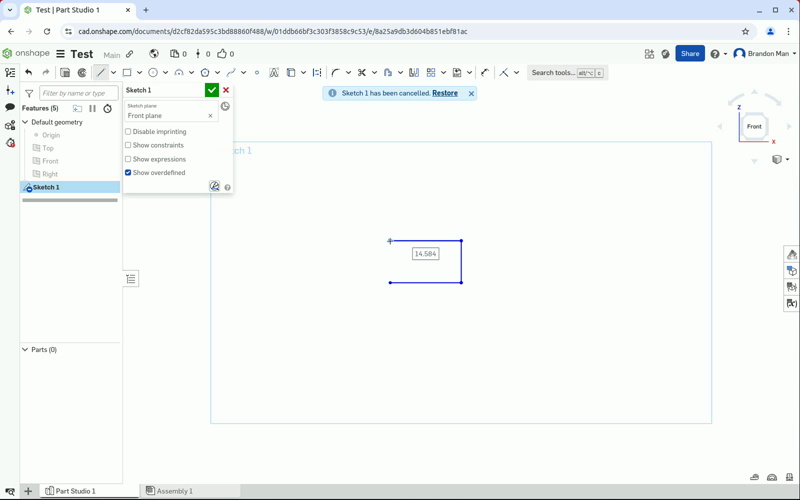
mouse_move(420, 240)
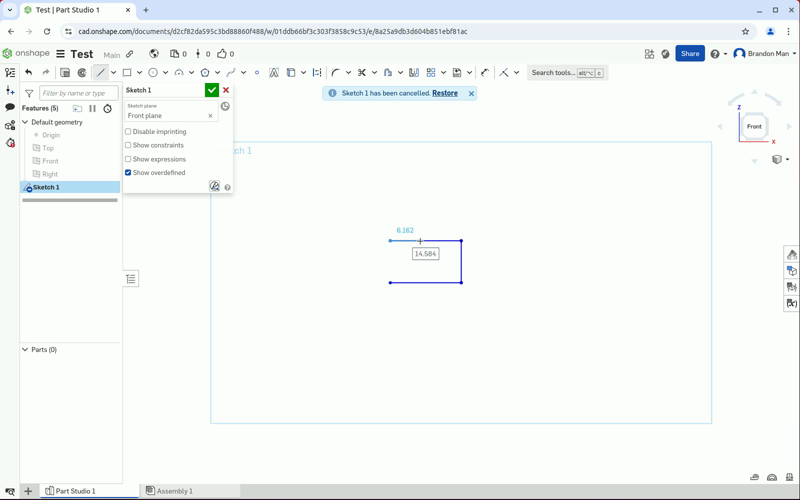
mouse_move(390, 262)
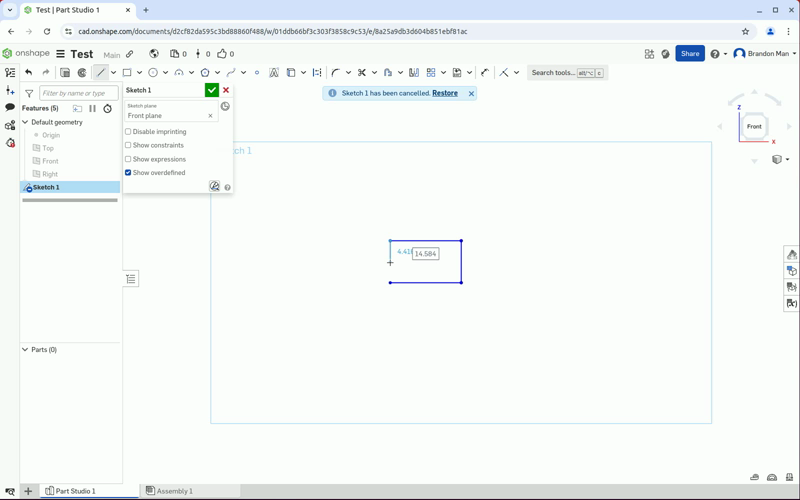
click(390, 262)
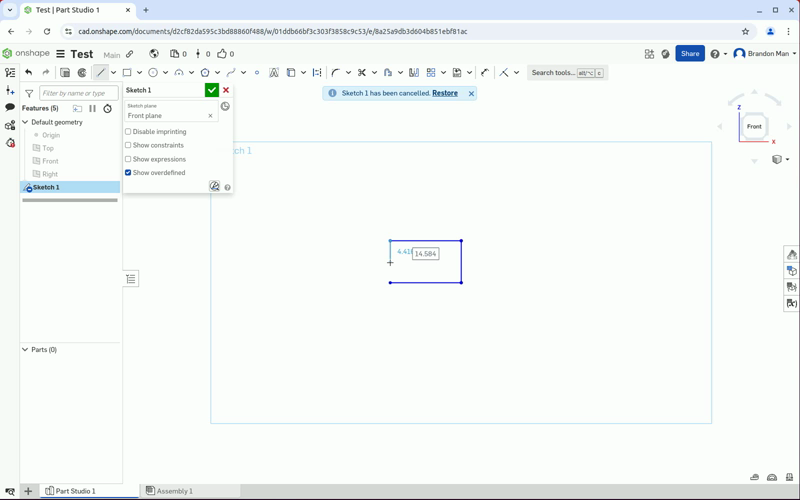
key_up(shift)
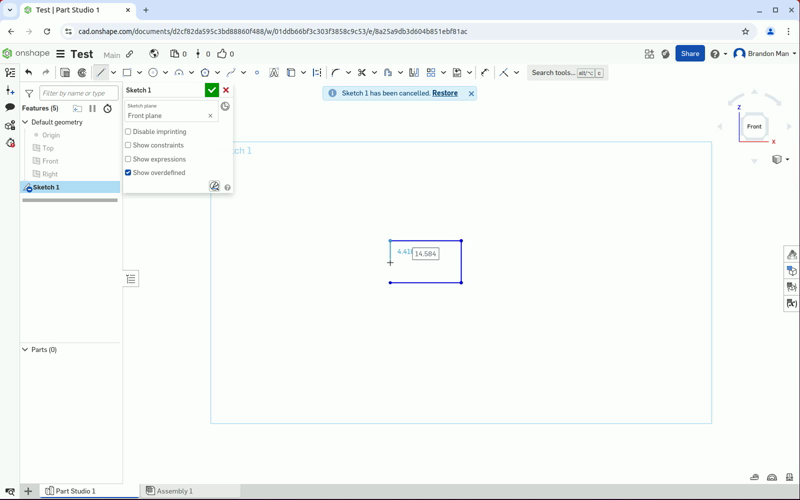
mouse_move(420, 262)
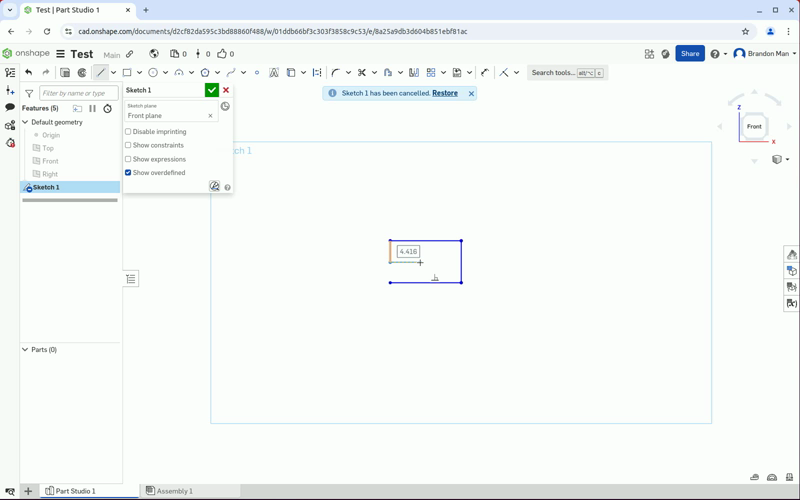
key_down(shift)
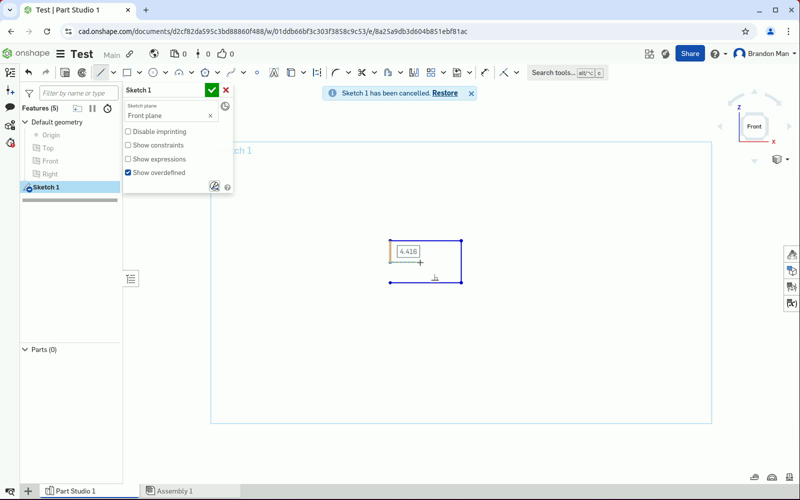
mouse_move(390, 282)
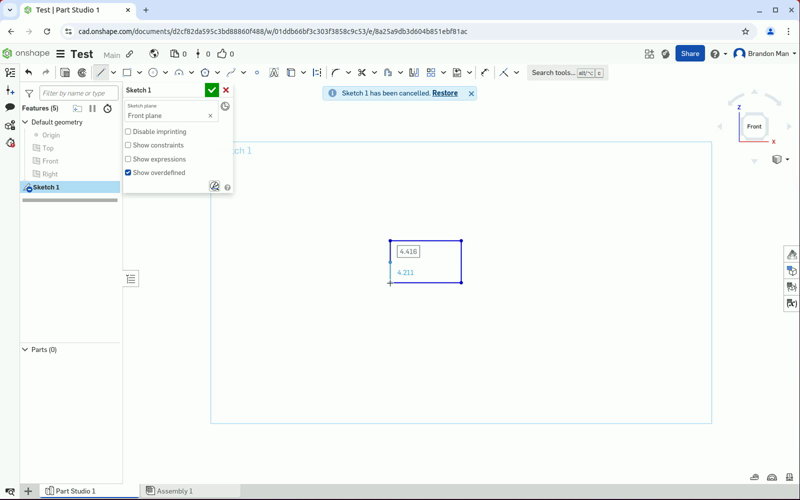
key_up(shift)
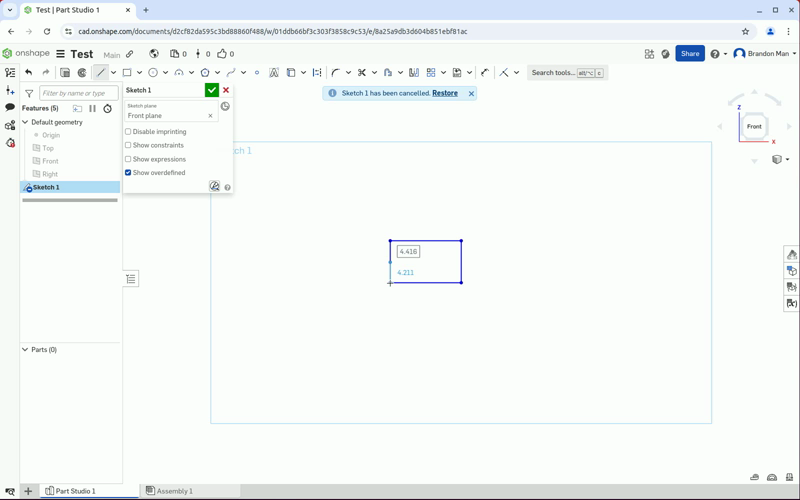
click(390, 282)
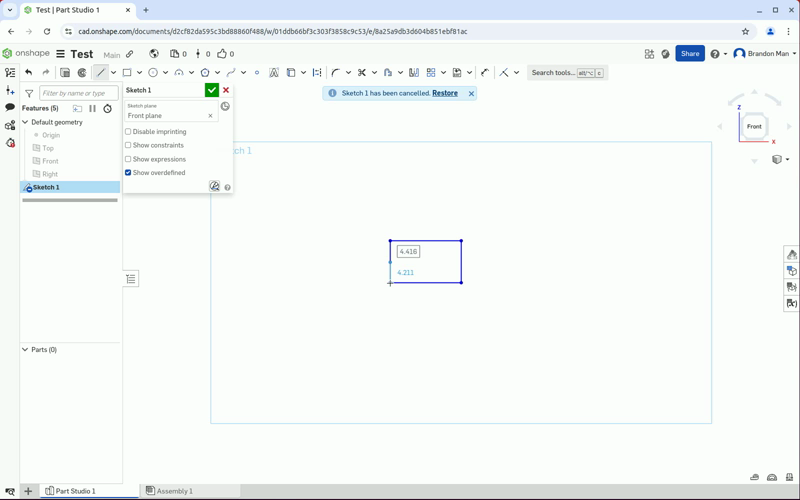
key(esc)
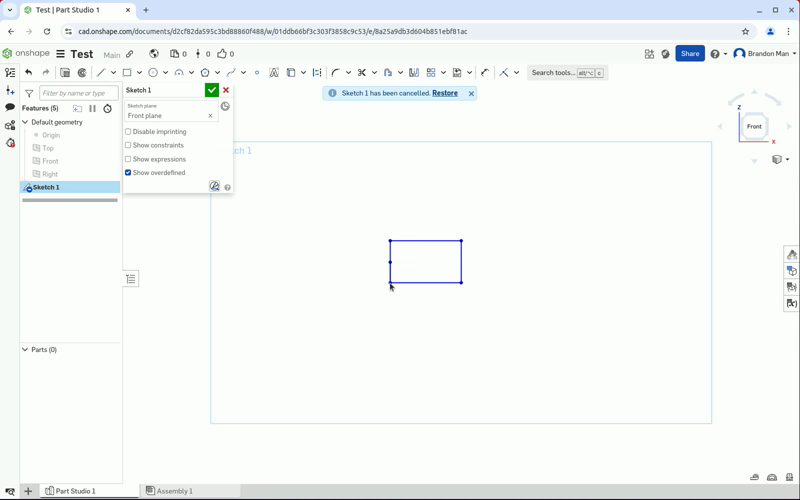
mouse_move(424, 263)
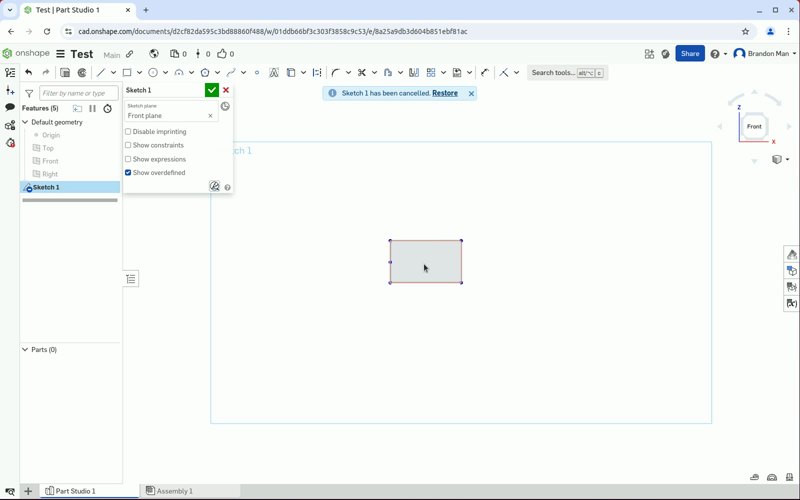
click(424, 263)
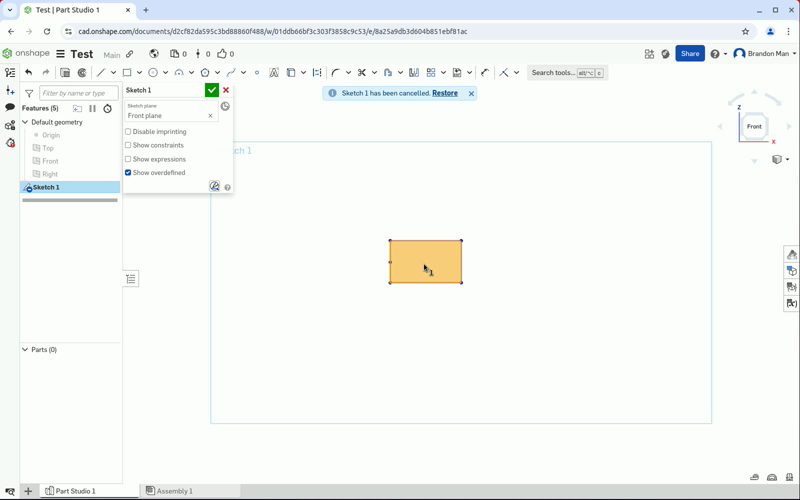
mouse_move(73, 352)
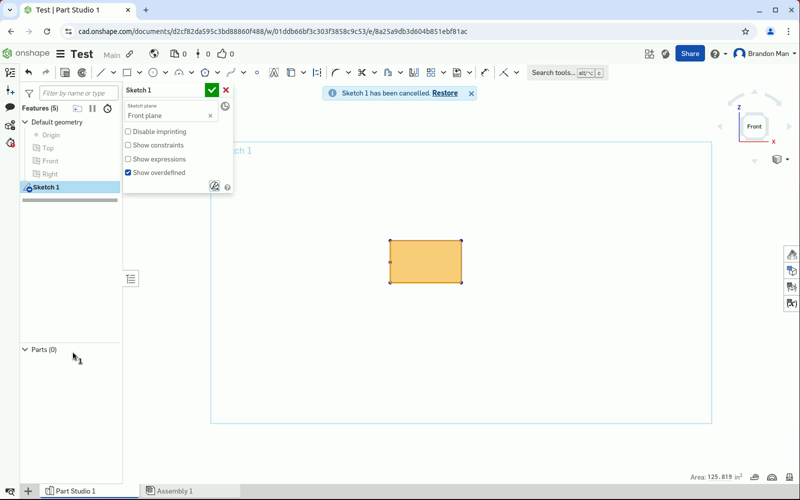
key(shift+y)
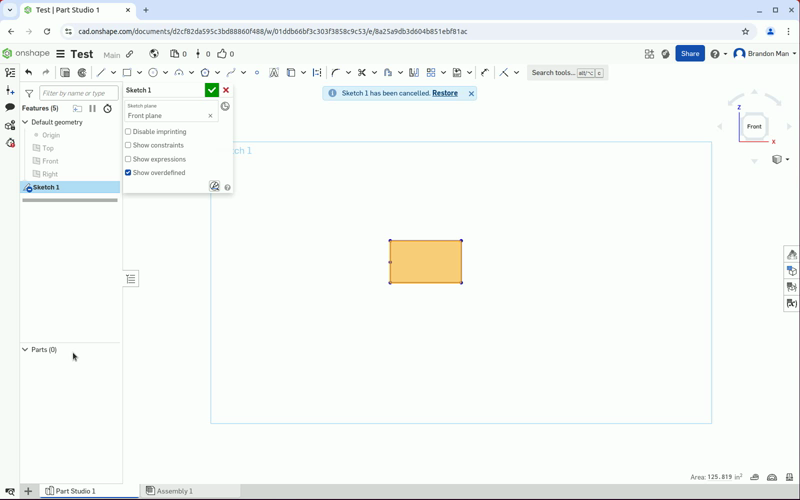
key(shift+e)
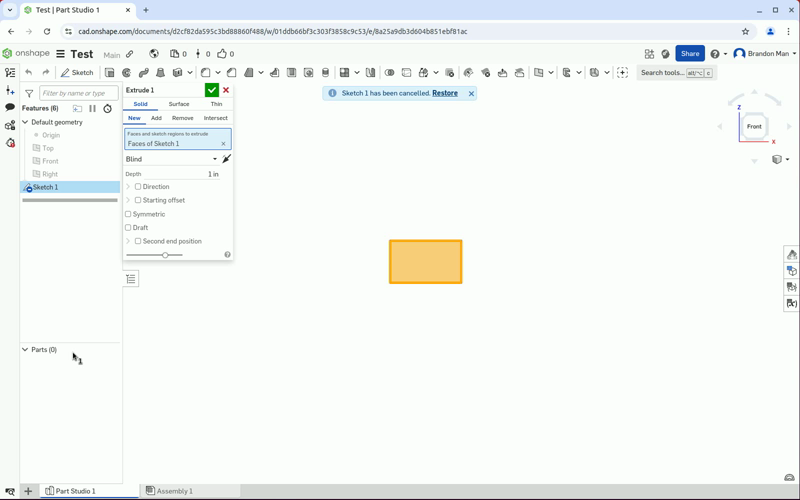
mouse_move(143, 106)
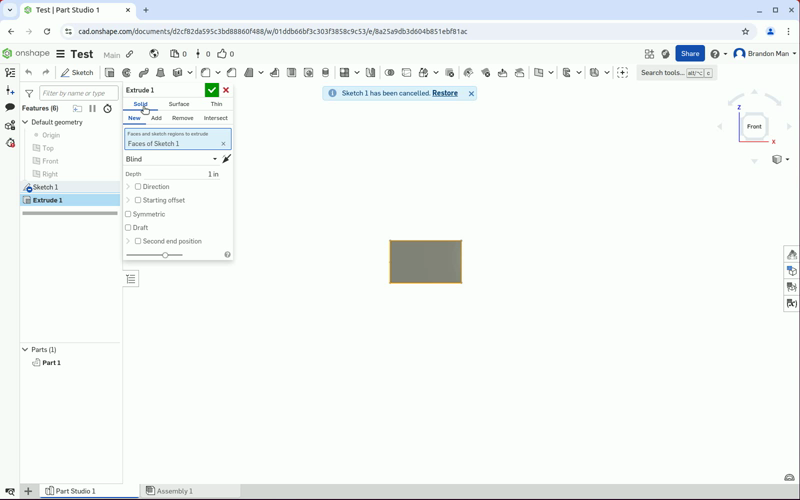
click(143, 106)
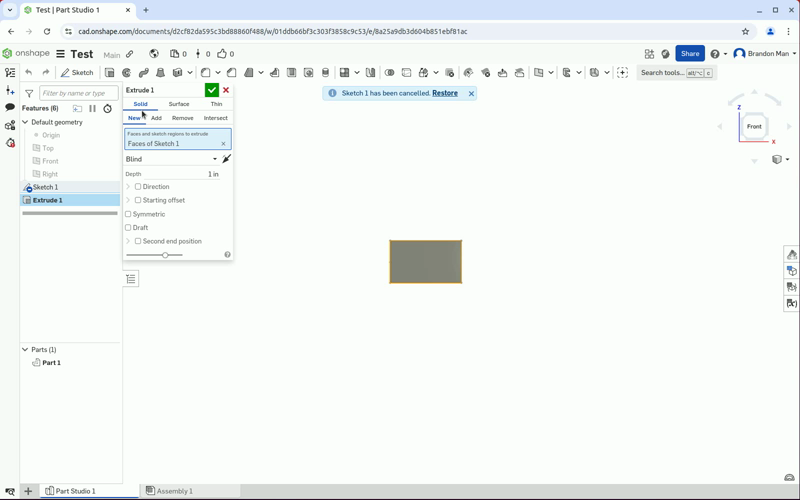
mouse_move(137, 120)
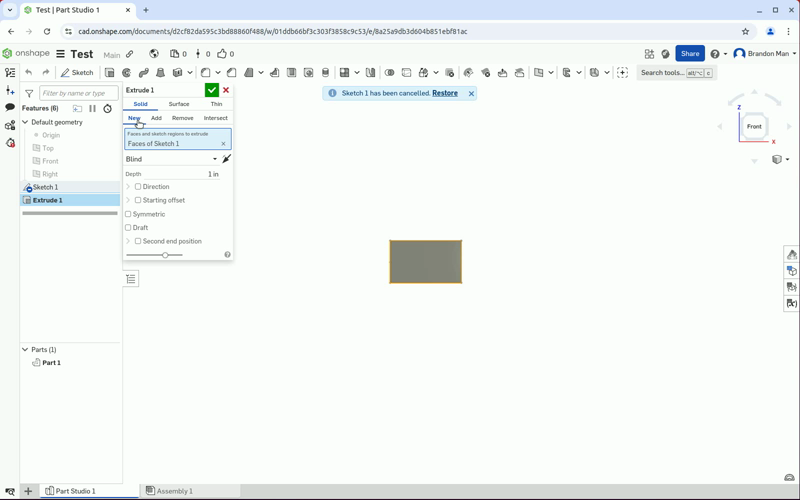
click(137, 120)
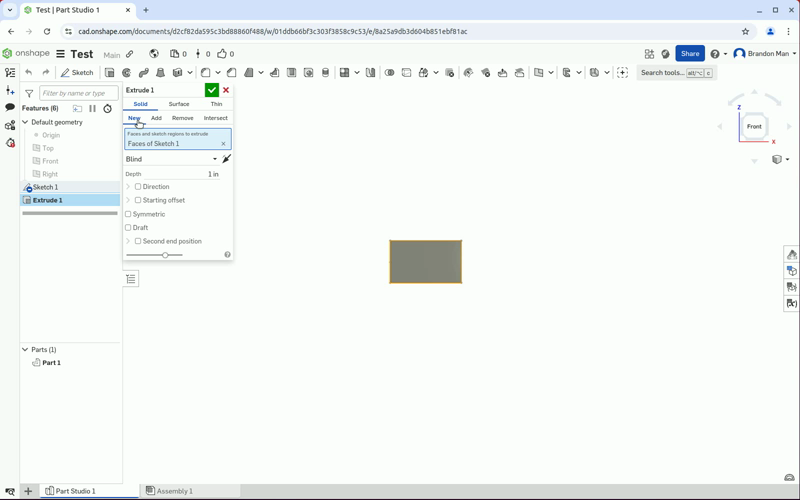
key(tab, 4)
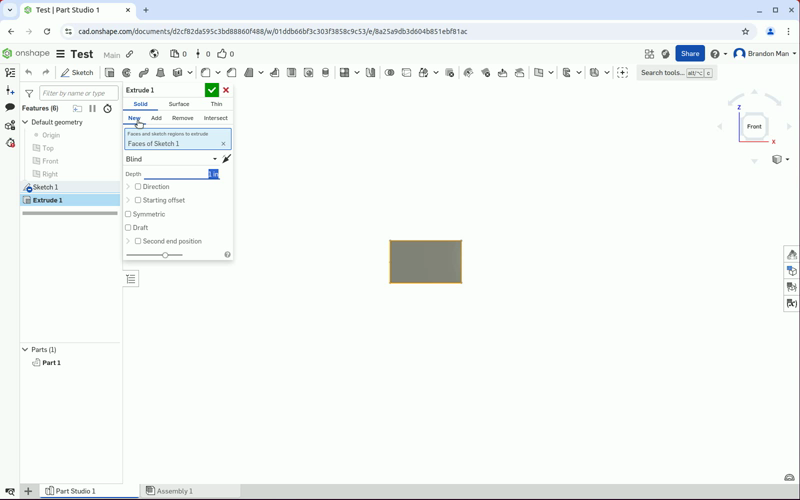
text(11.554)
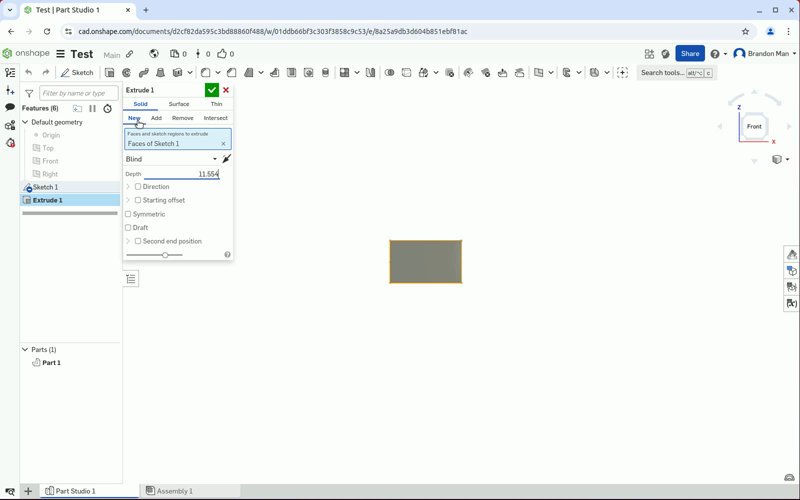
key(enter)
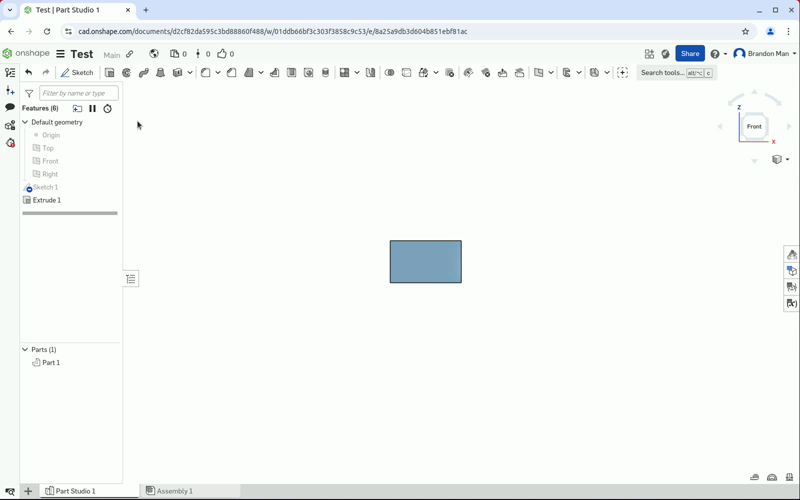
key(shift+h)
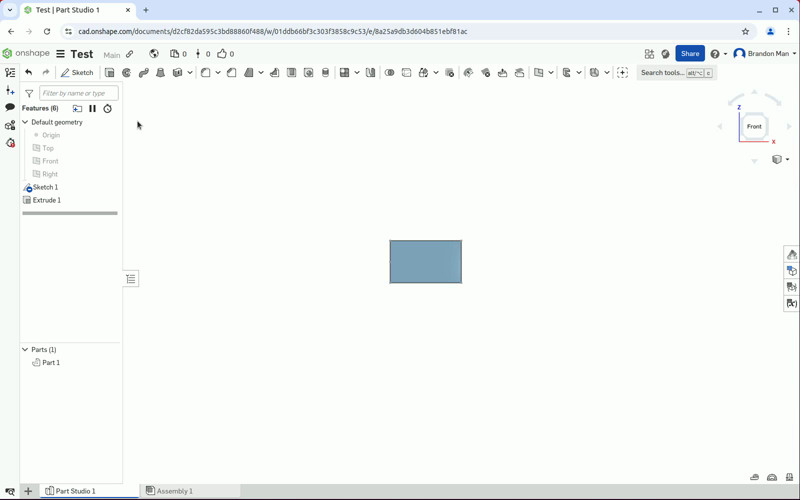
key(shift+h)
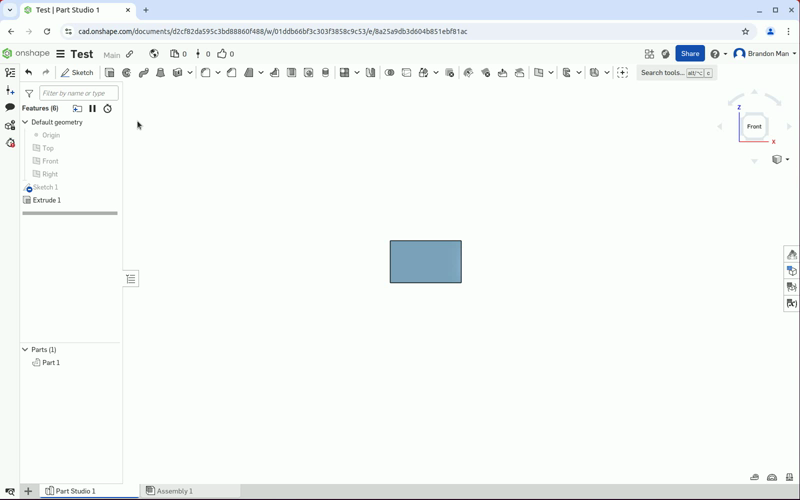
mouse_move(73, 189)
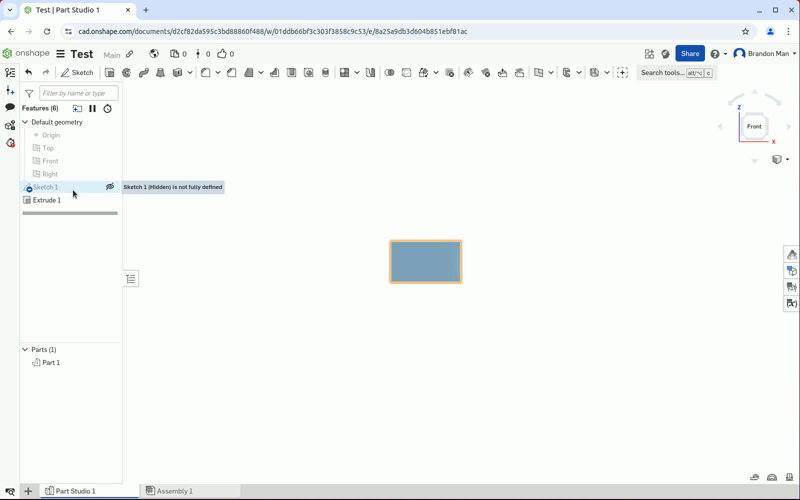
click(73, 189)
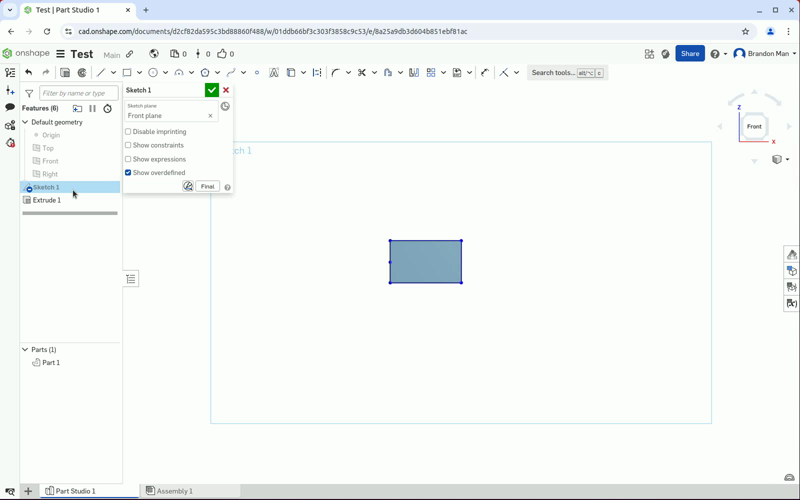
mouse_move(229, 92)
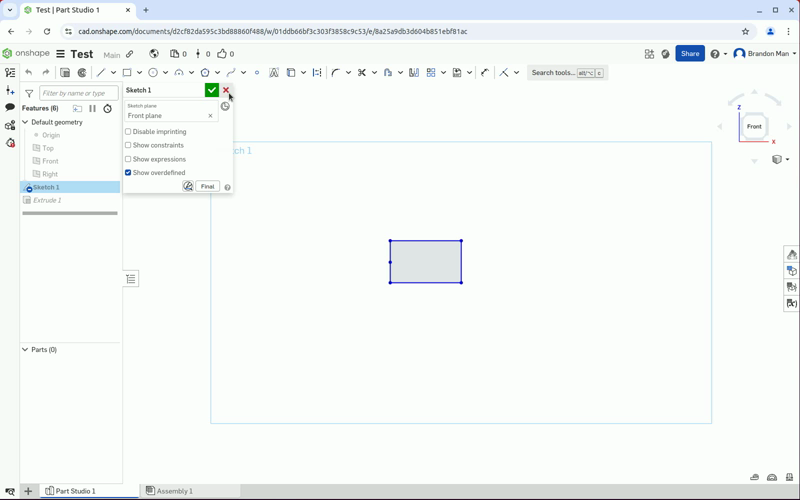
click(229, 92)
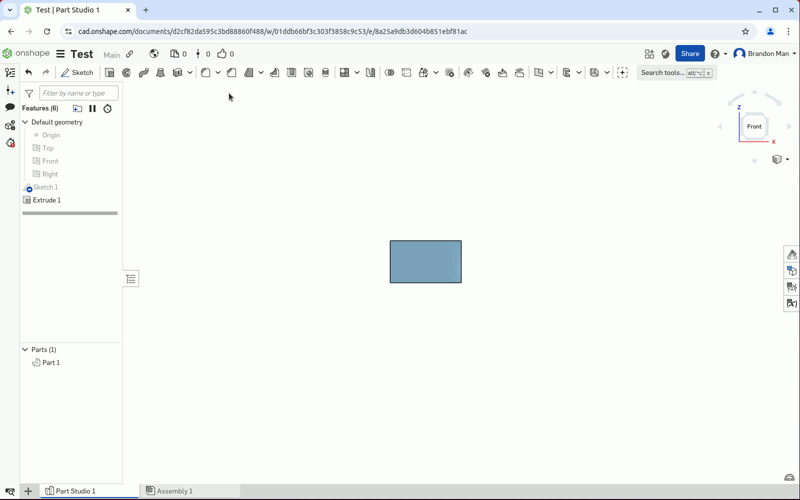
mouse_move(73, 352)
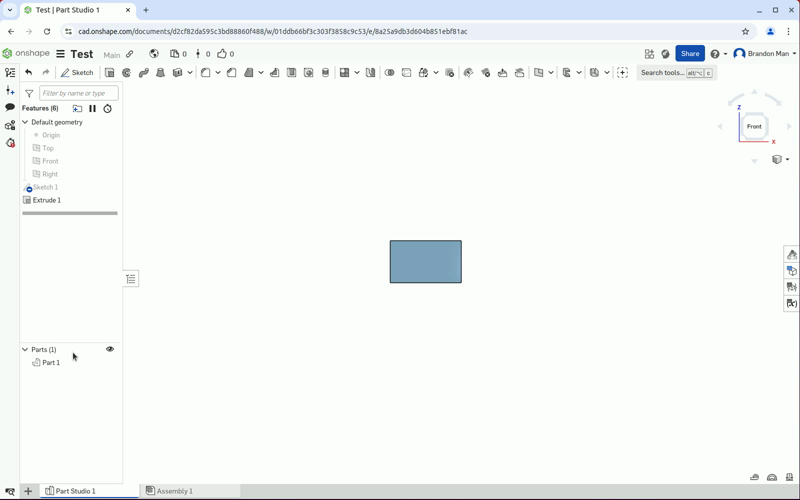
key(y)
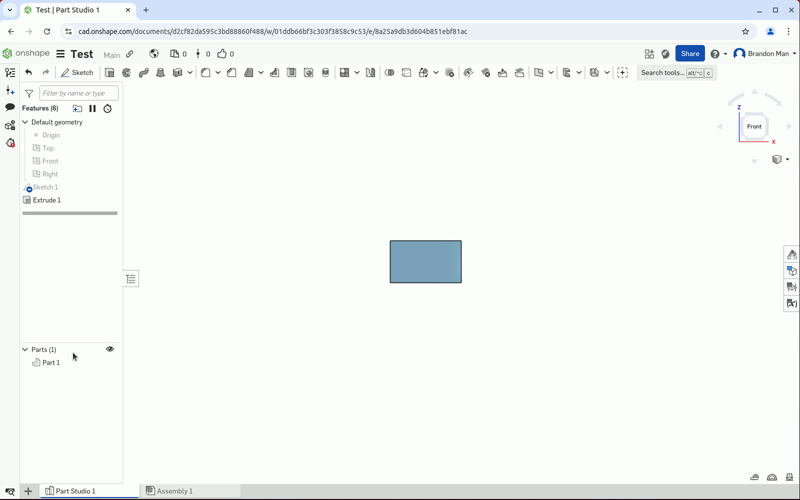
key(shift+p)
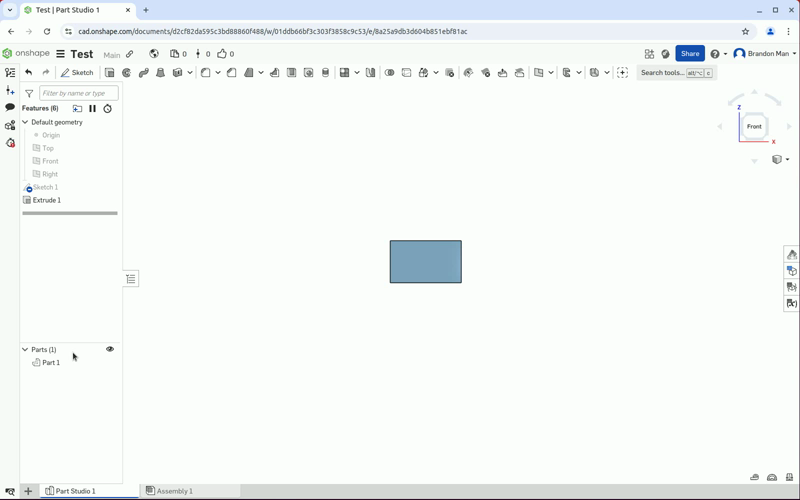
key(space)
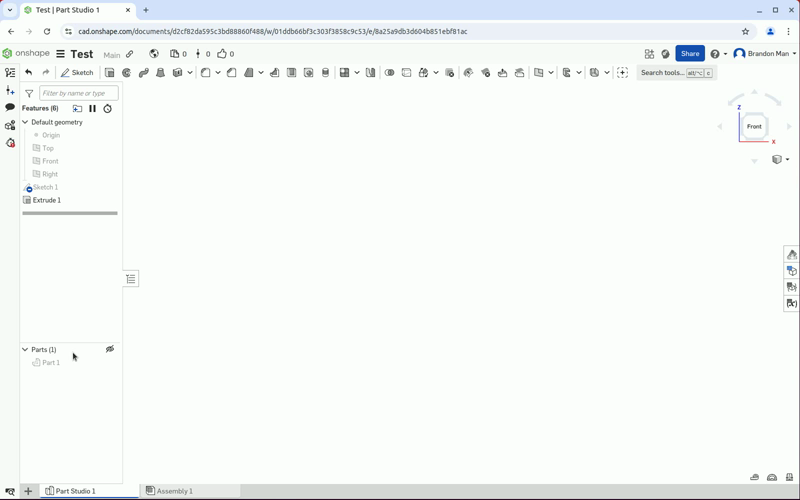
key_down(shift)
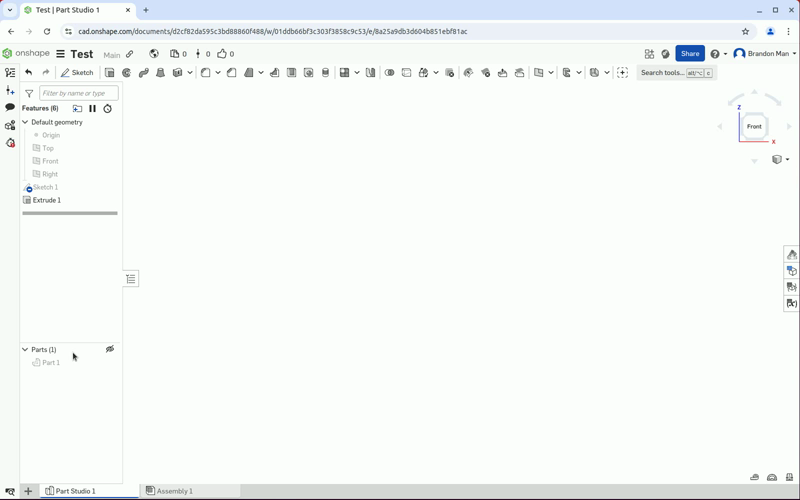
key(left)
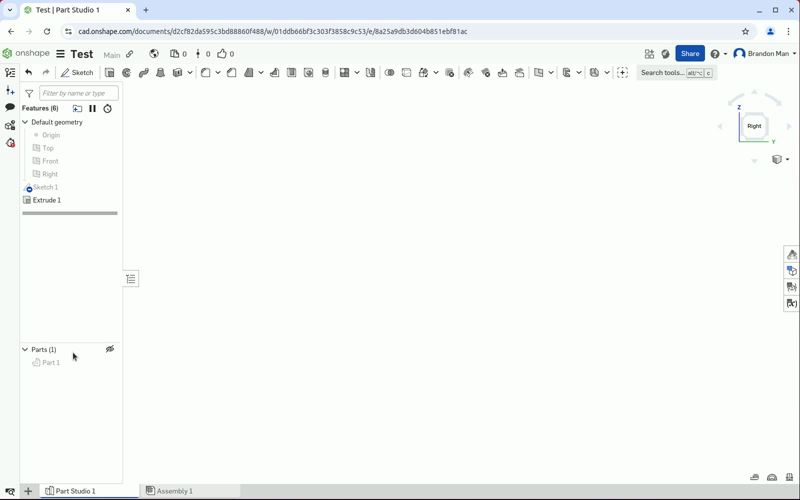
key_up(shift)
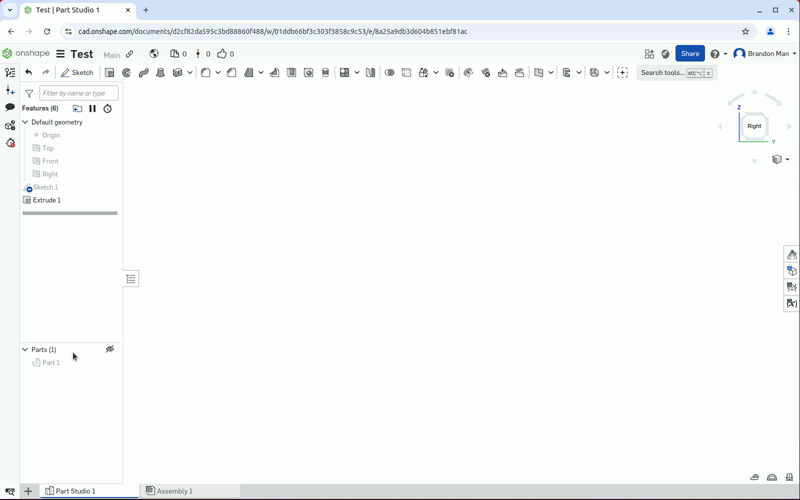
mouse_move(73, 352)
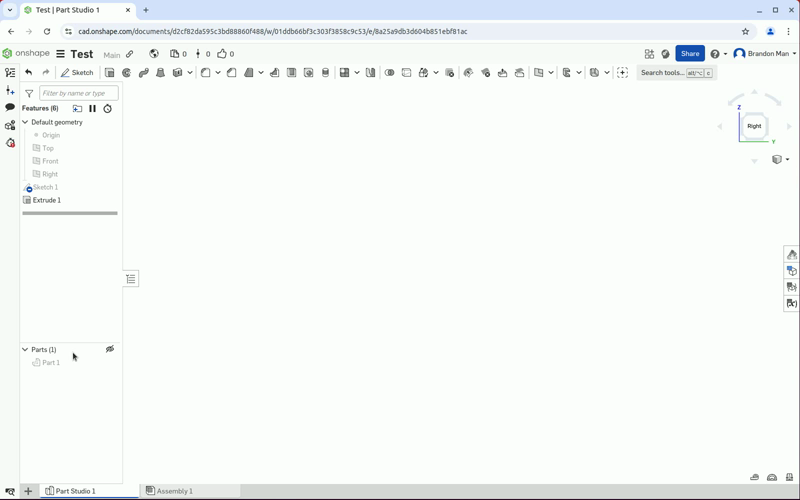
key(shift+y)
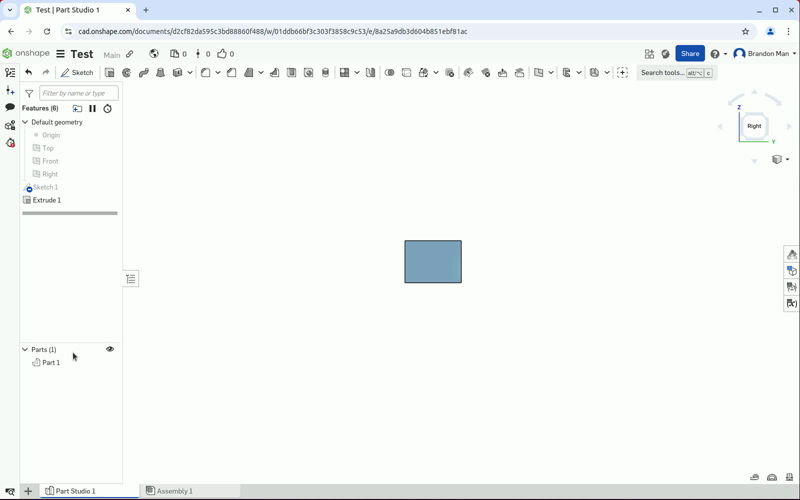
mouse_move(541, 75)
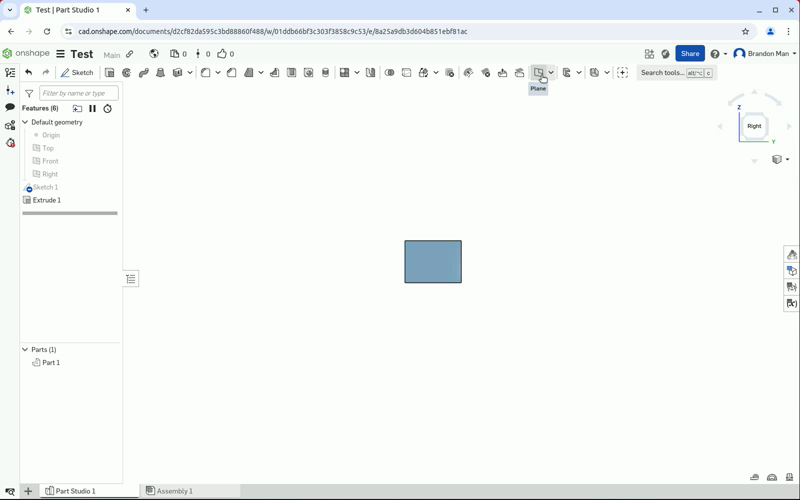
click(541, 75)
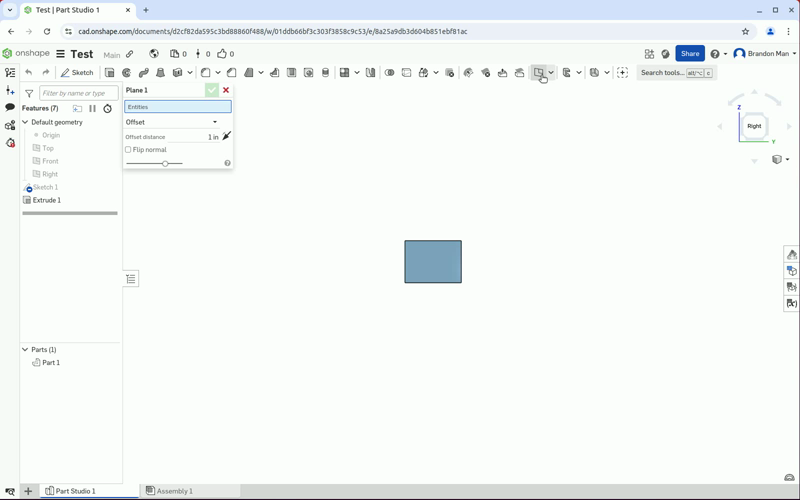
mouse_move(73, 176)
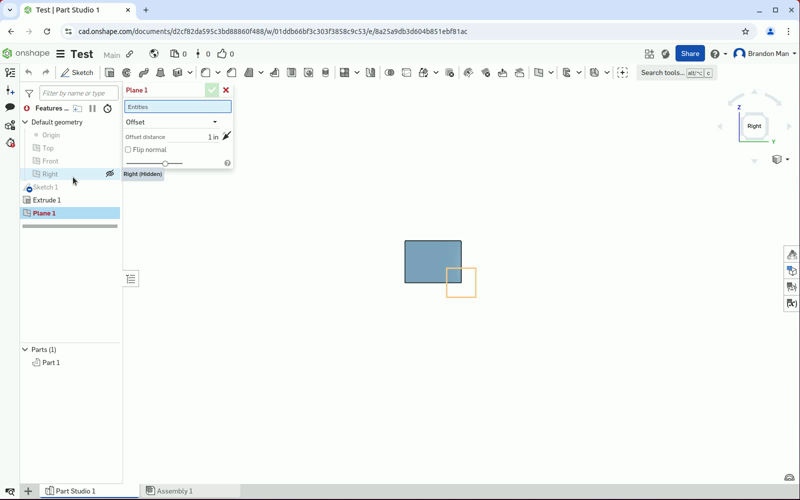
click(73, 176)
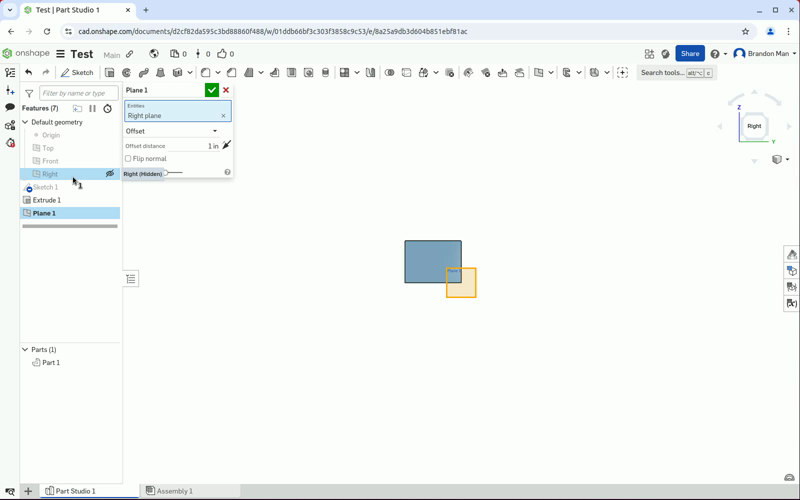
key(tab, 2)
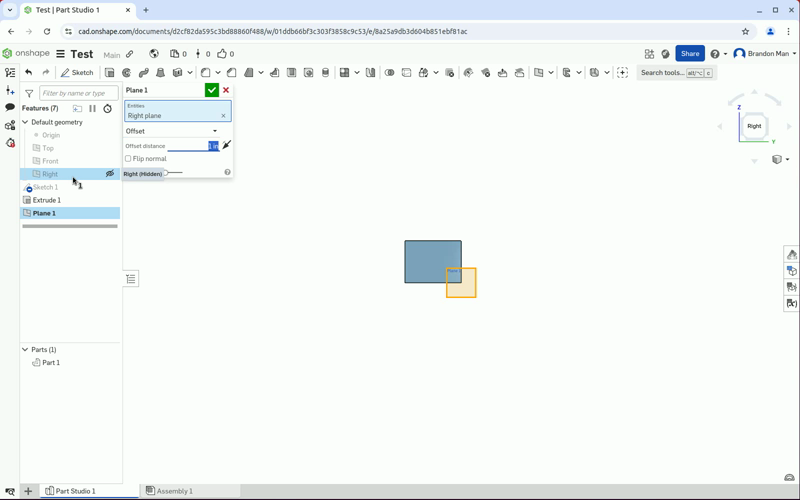
text(14.45)
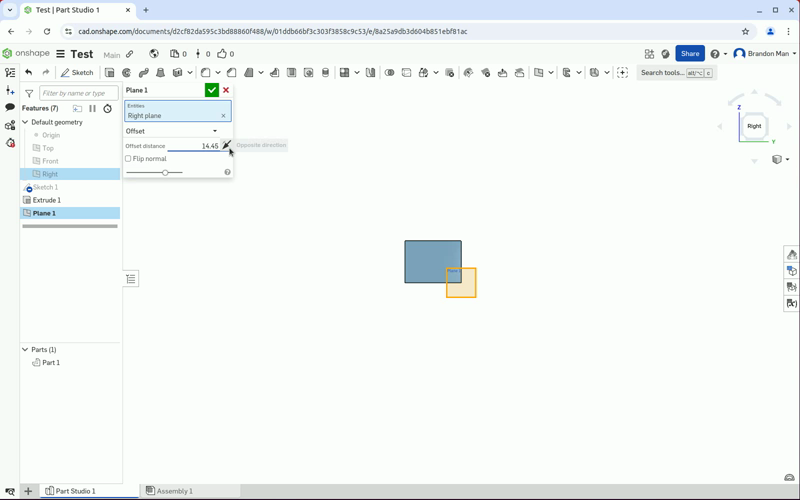
mouse_move(229, 147)
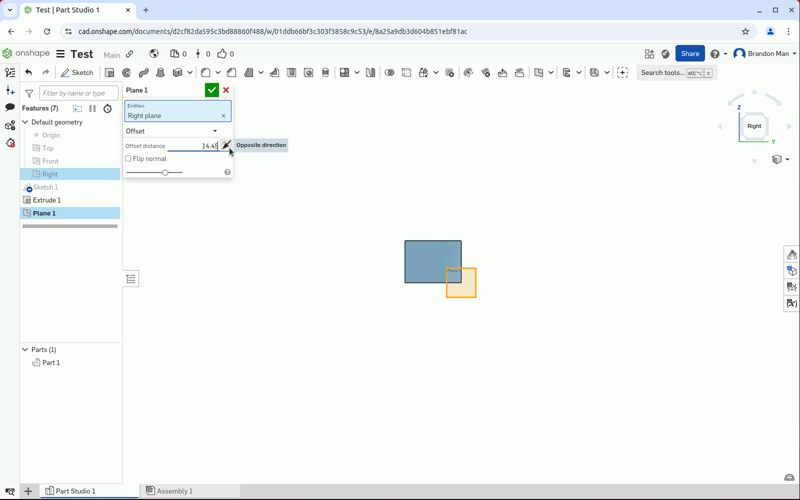
click(229, 147)
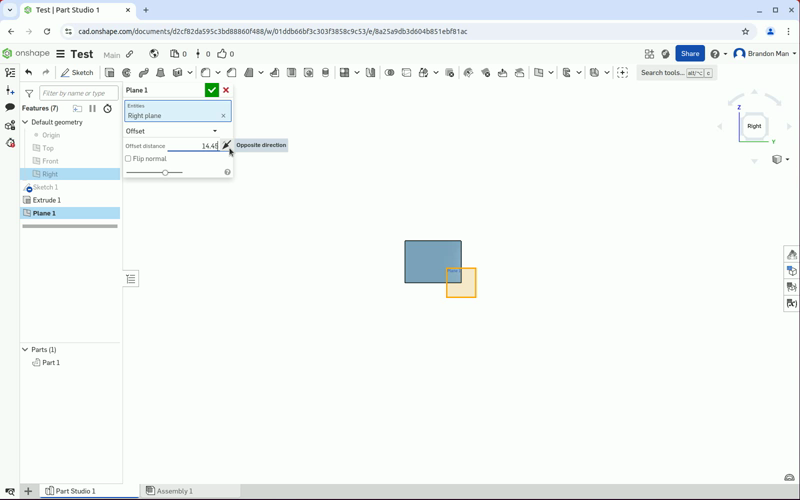
key(enter, 2)
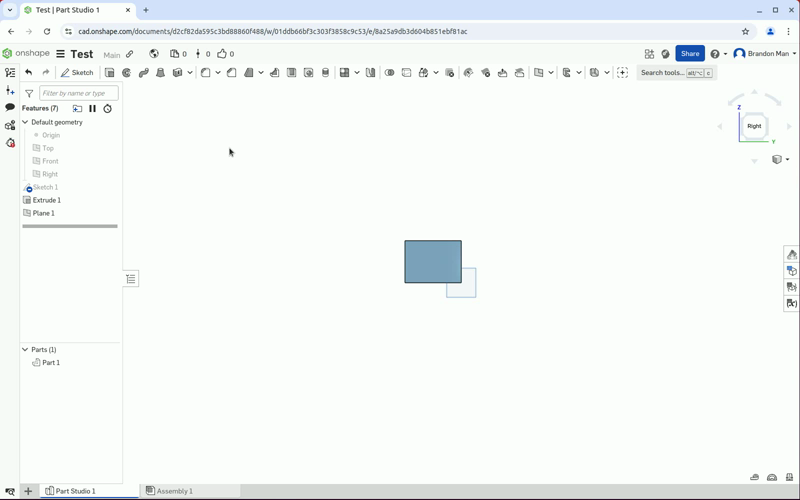
key(shift+s)
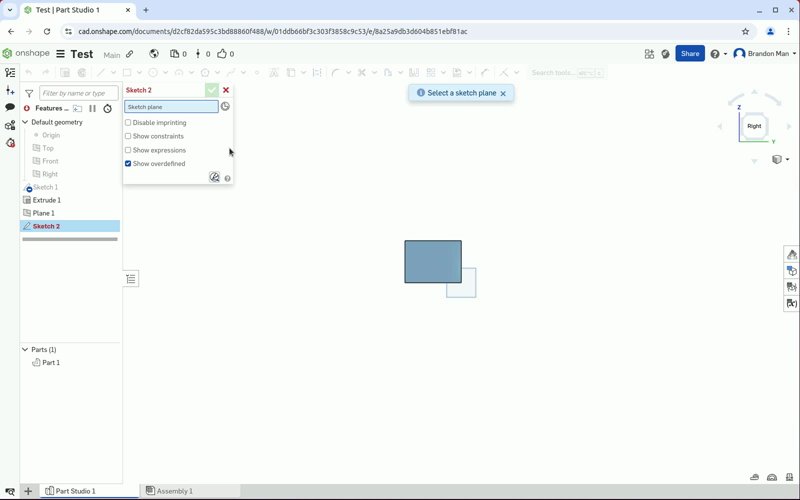
mouse_move(73, 215)
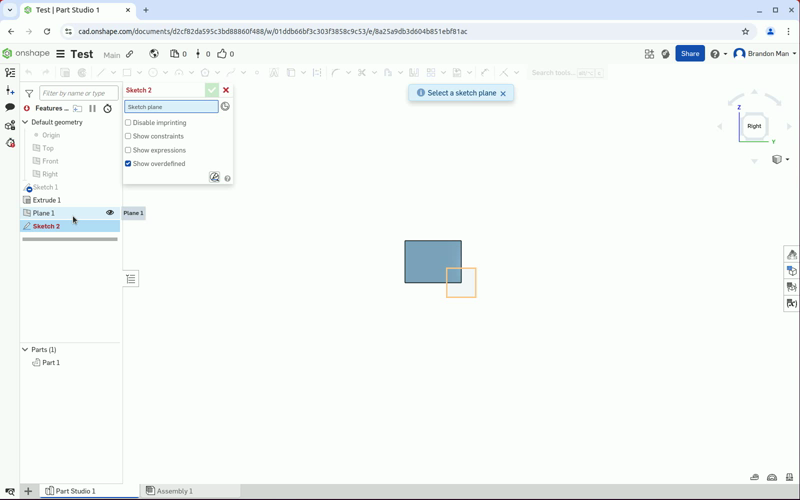
click(73, 215)
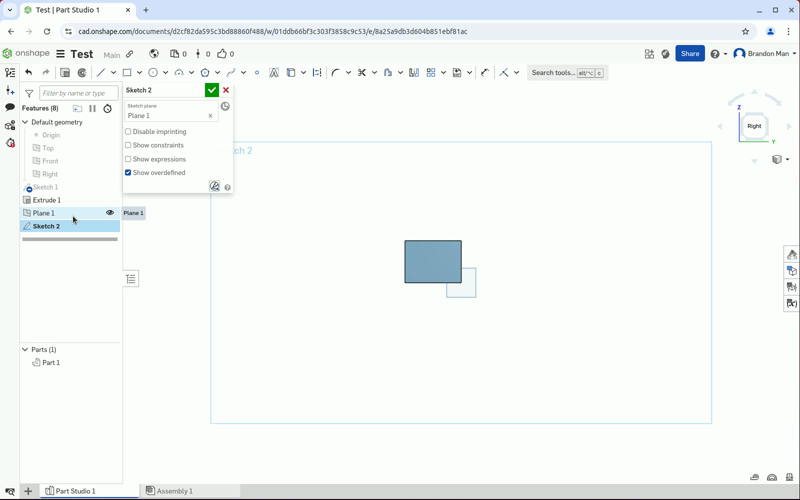
mouse_move(73, 352)
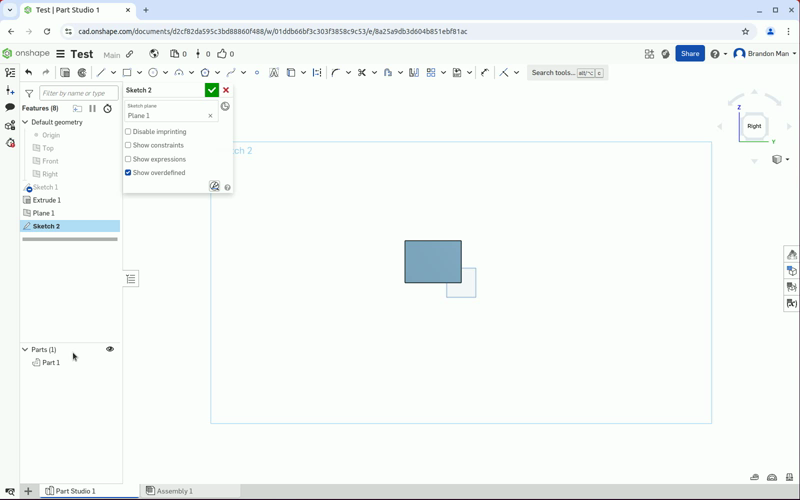
key(y)
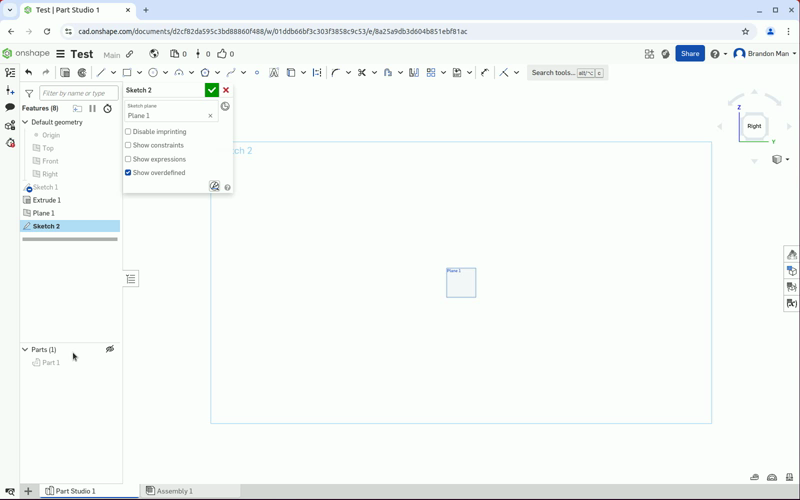
key(l)
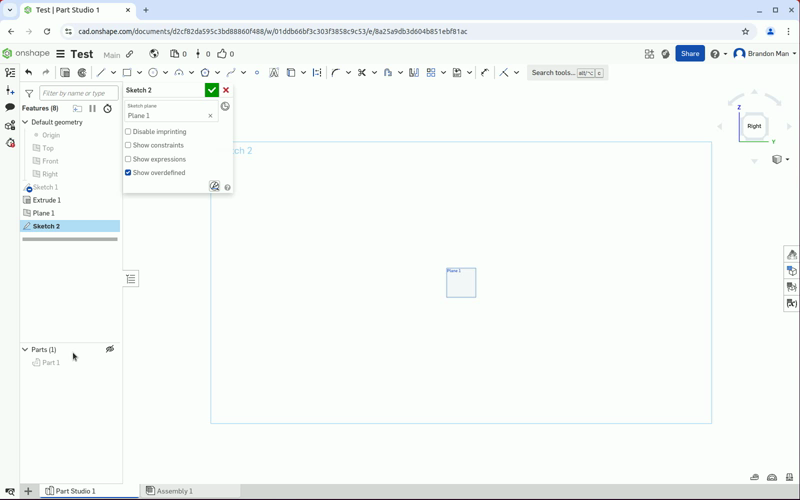
key_down(shift)
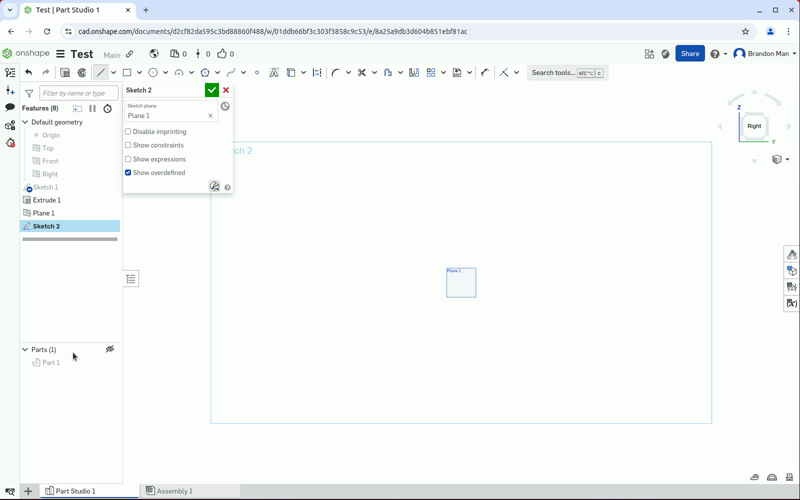
mouse_move(432, 282)
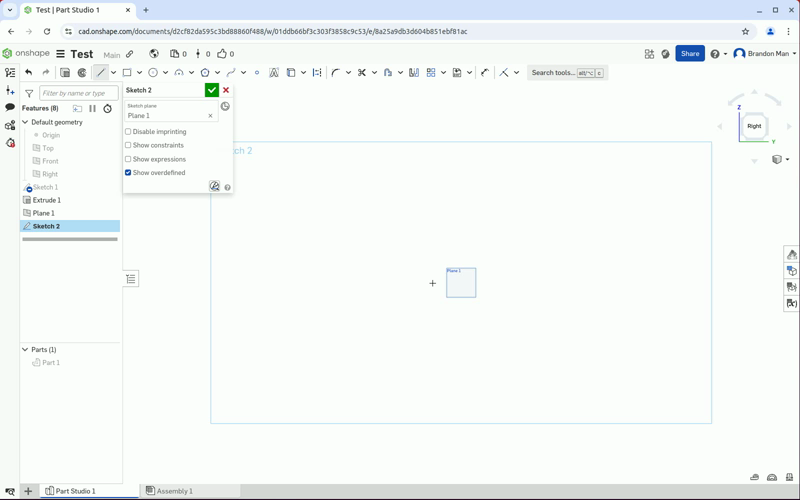
click(432, 282)
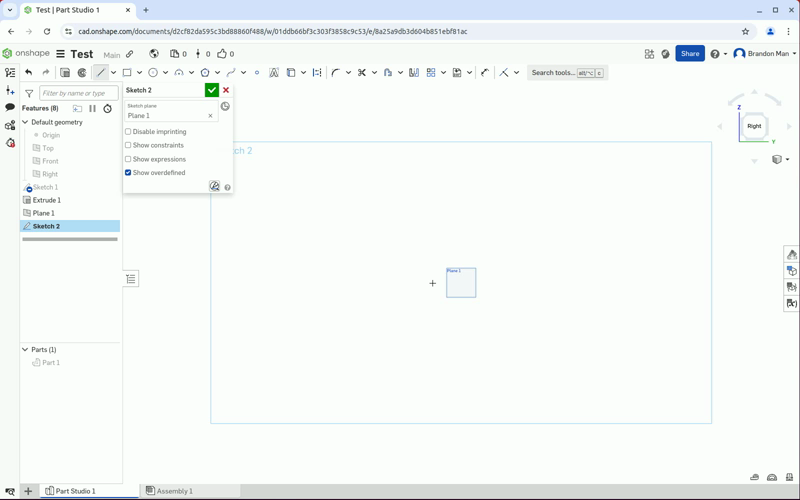
key_up(shift)
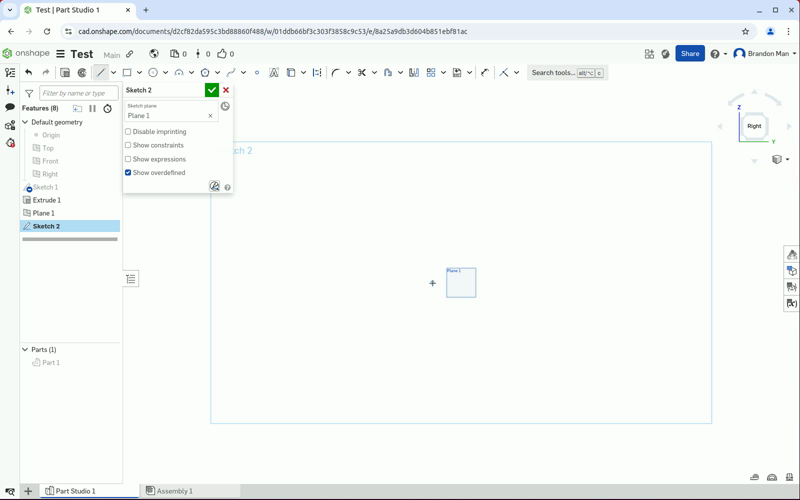
key_down(shift)
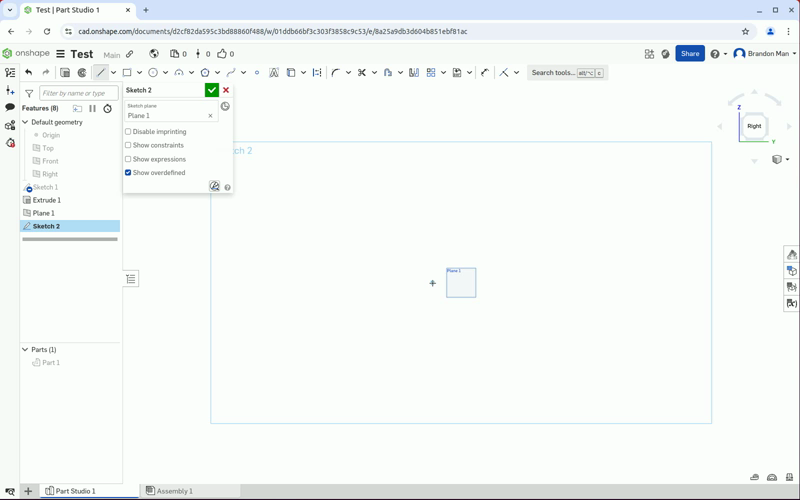
mouse_move(462, 282)
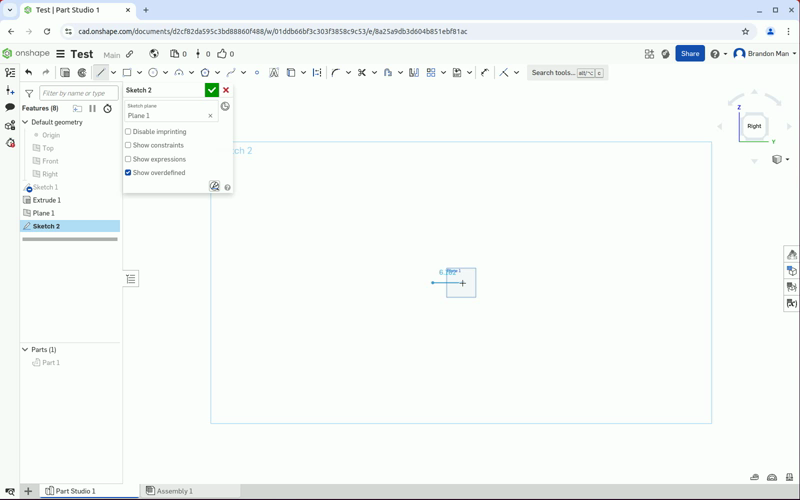
mouse_move(461, 282)
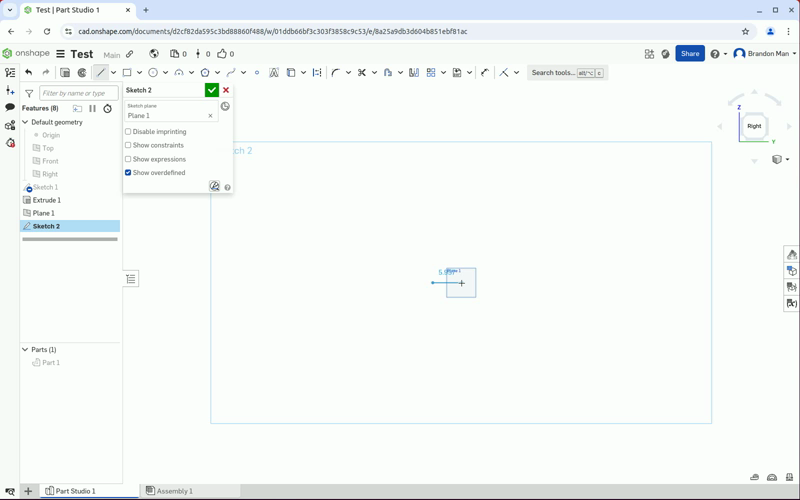
click(461, 282)
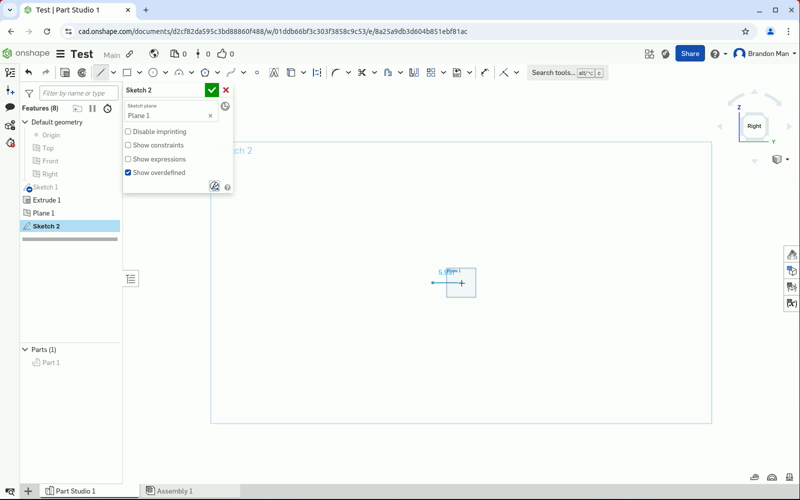
key_up(shift)
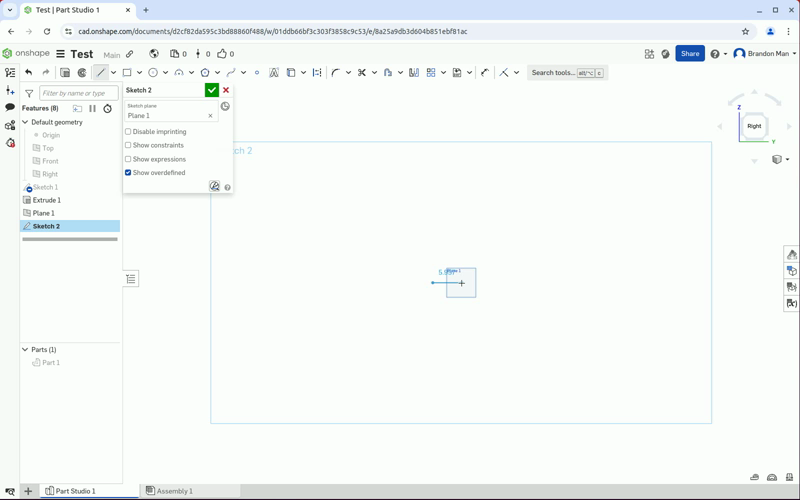
key_down(shift)
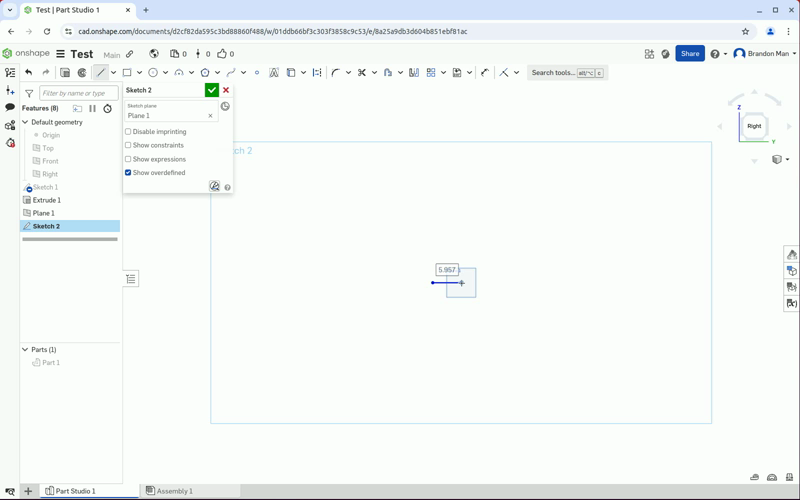
mouse_move(491, 282)
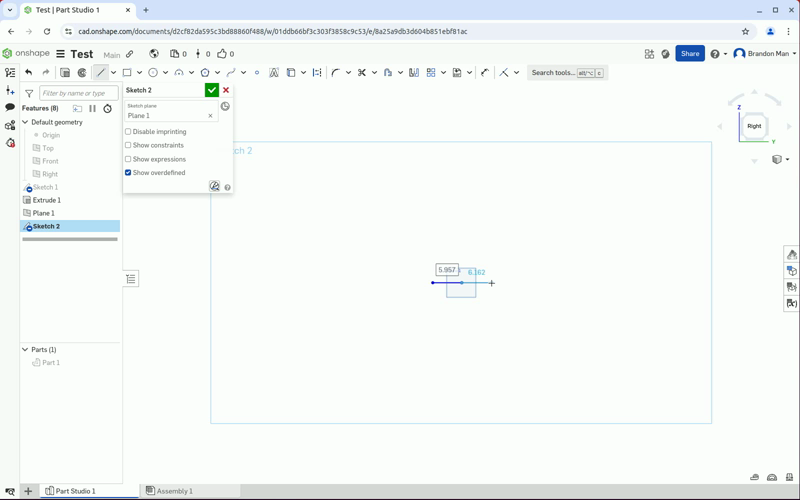
mouse_move(461, 261)
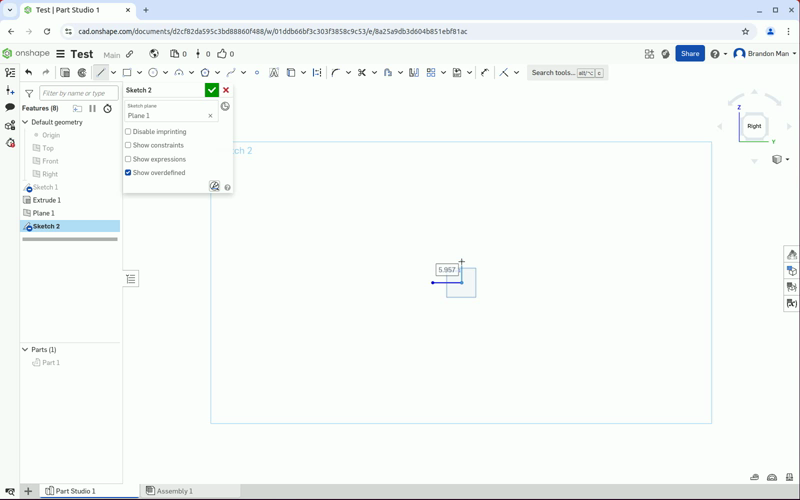
click(461, 261)
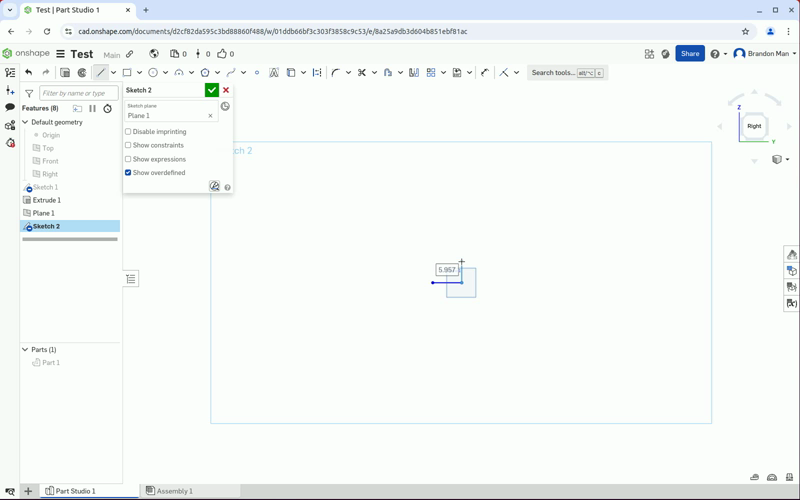
key_up(shift)
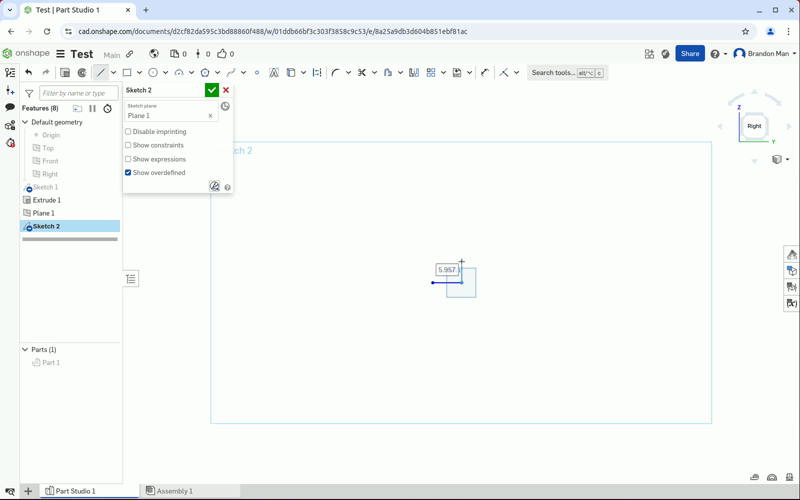
key_down(shift)
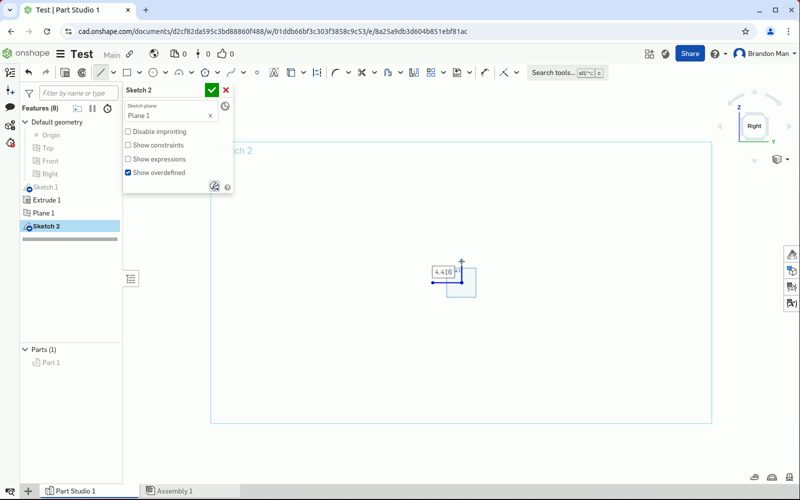
mouse_move(491, 261)
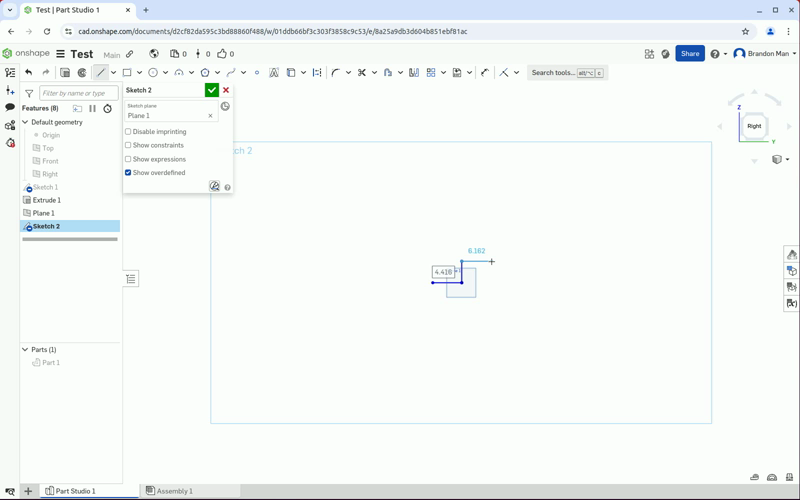
mouse_move(432, 261)
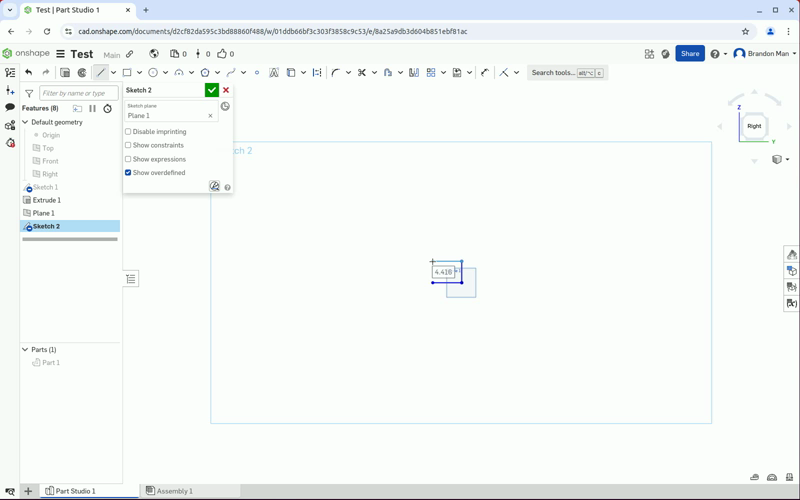
click(432, 261)
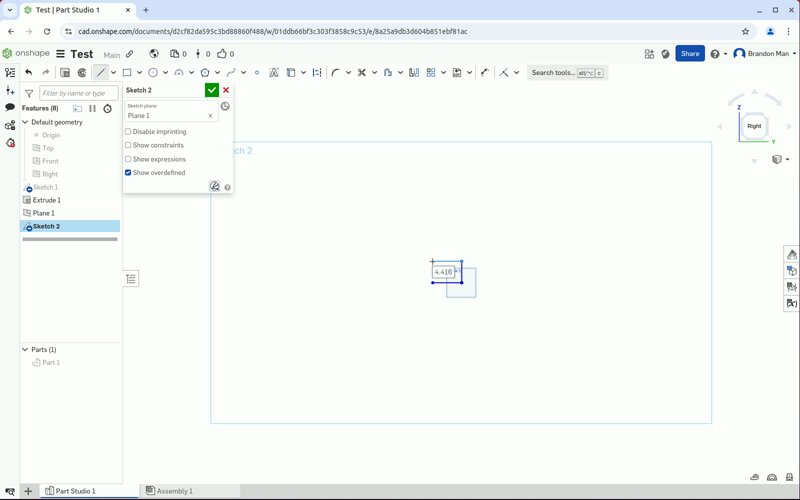
key_up(shift)
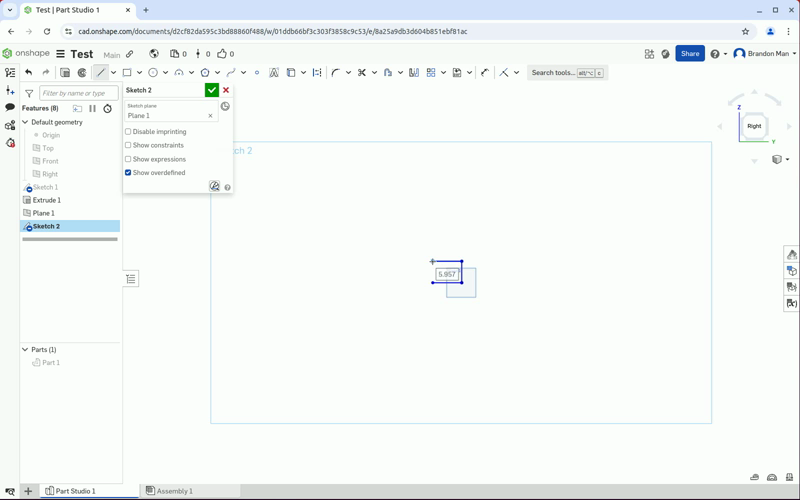
mouse_move(462, 261)
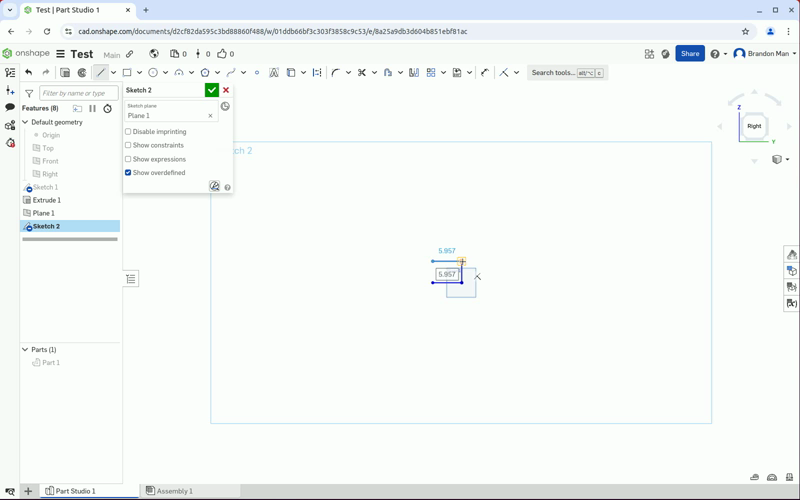
key_down(shift)
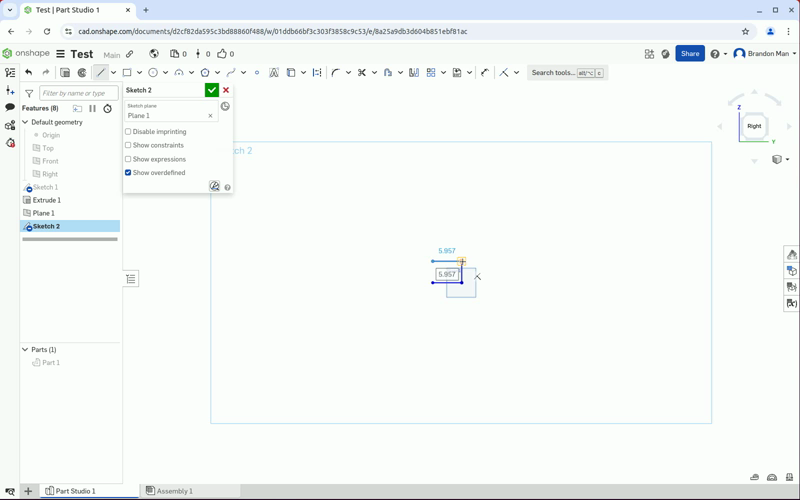
mouse_move(432, 282)
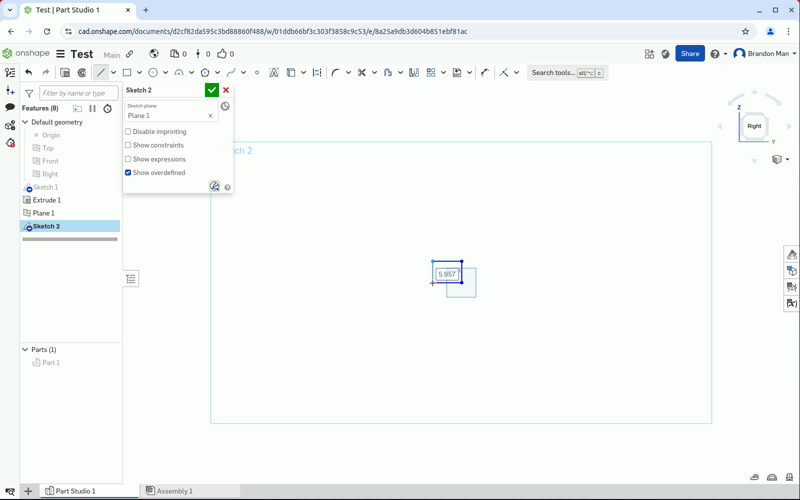
key_up(shift)
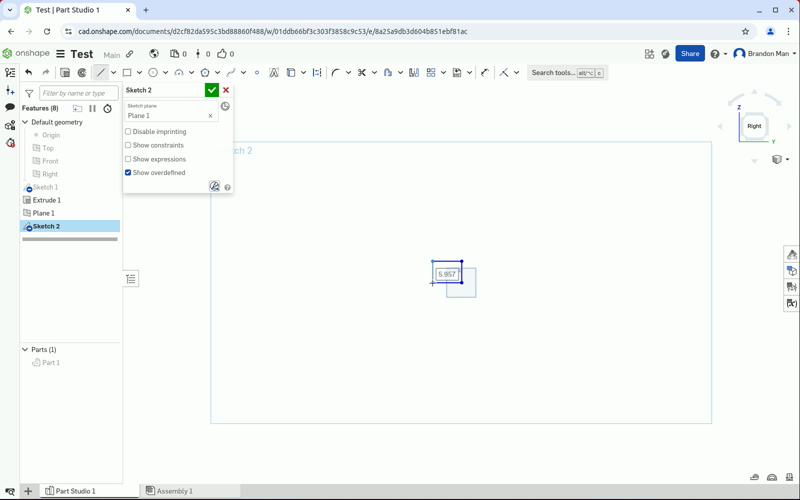
click(432, 282)
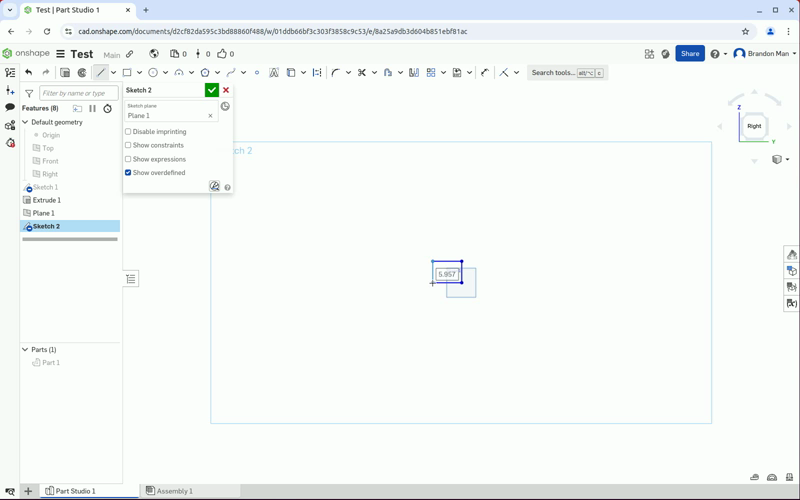
key(esc)
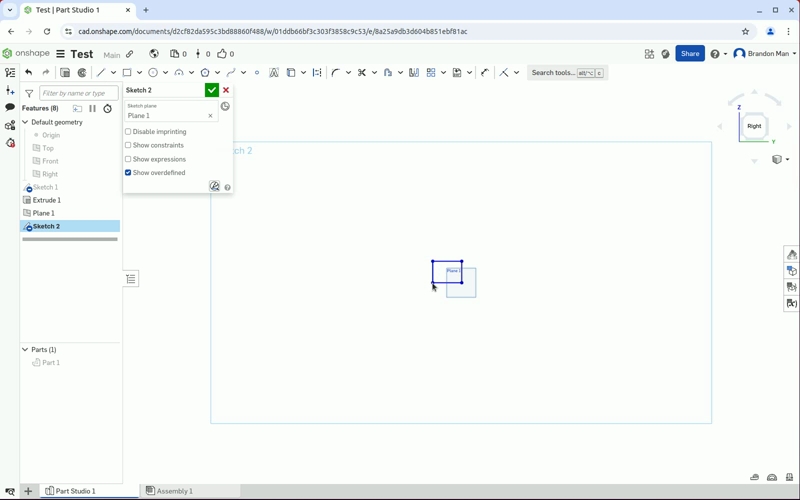
mouse_move(442, 266)
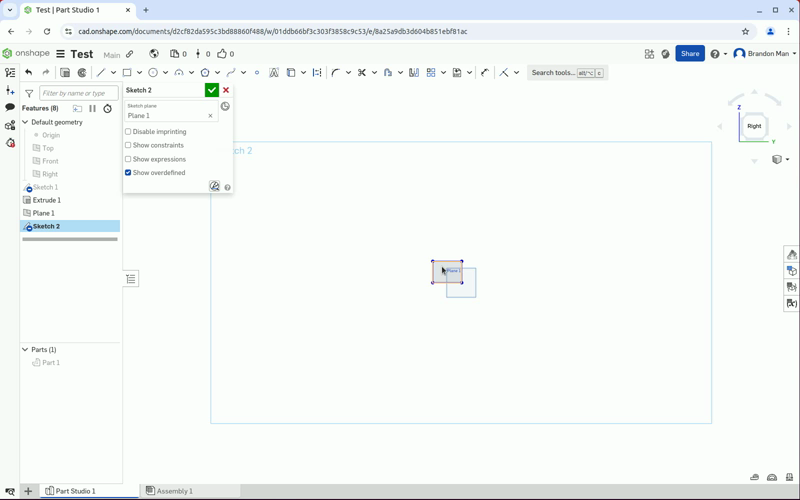
scroll(6)
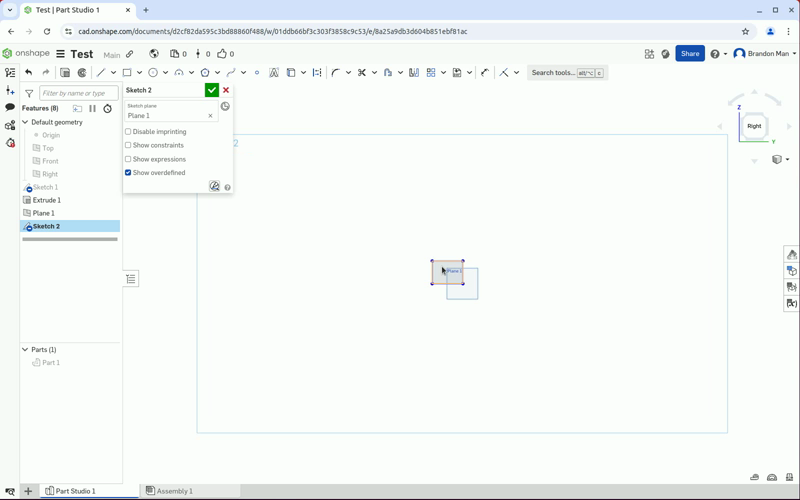
scroll(6)
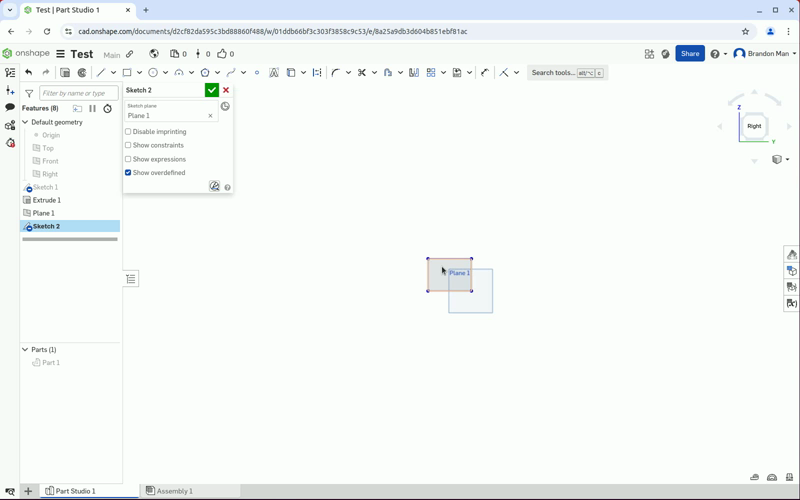
scroll(6)
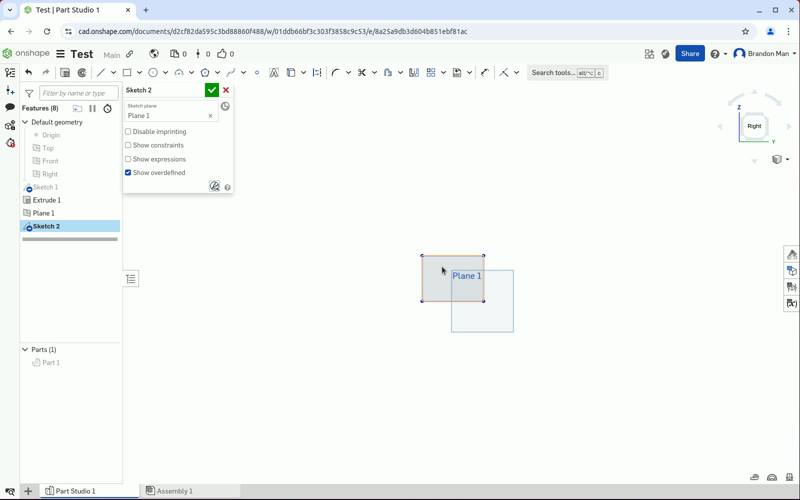
scroll(6)
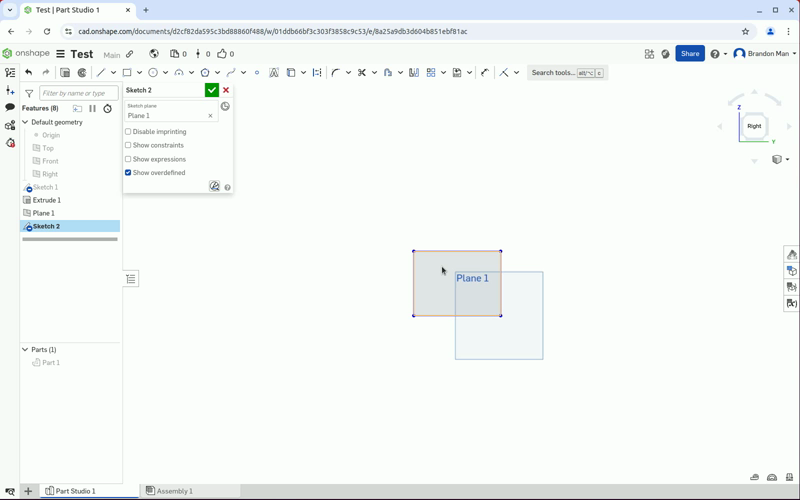
scroll(6)
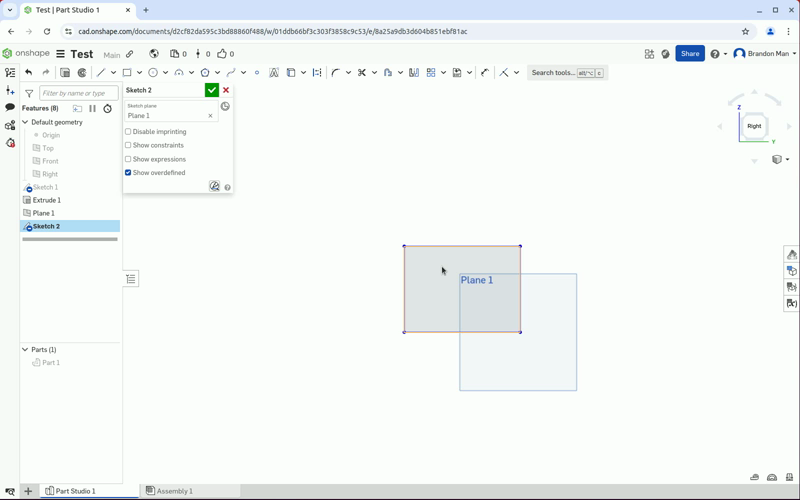
scroll(6)
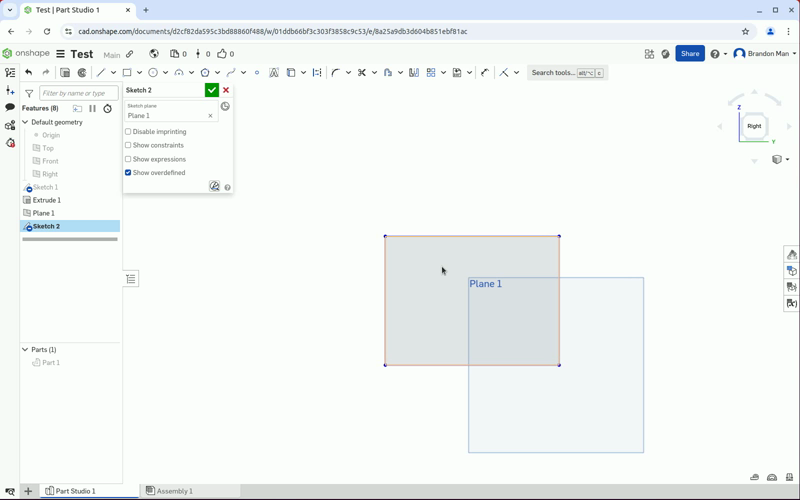
scroll(6)
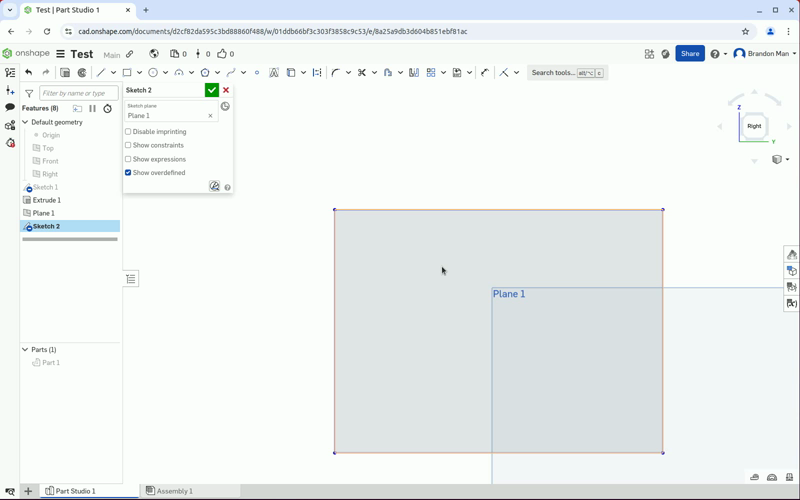
click(442, 266)
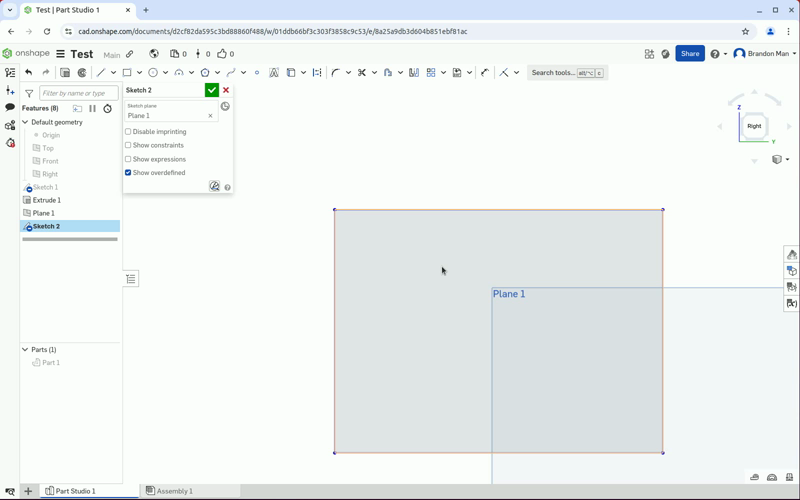
scroll(-6)
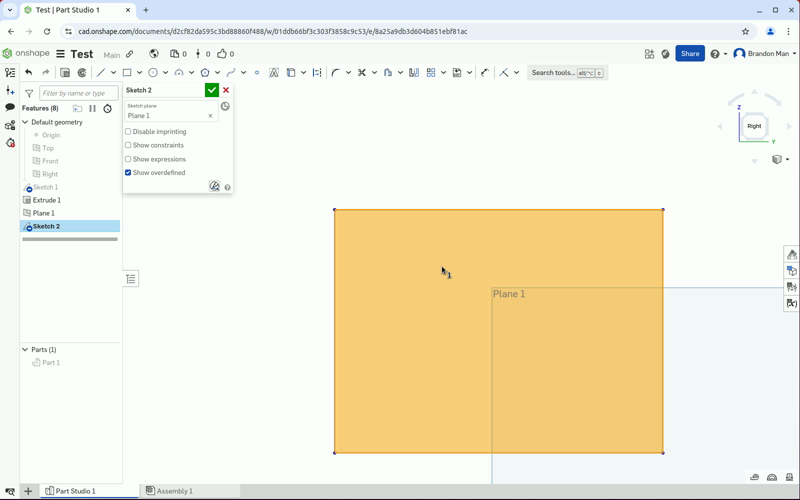
scroll(-6)
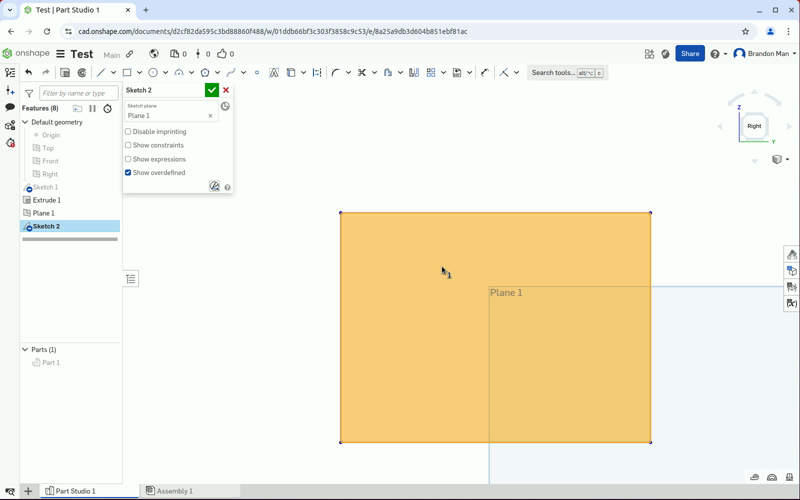
scroll(-6)
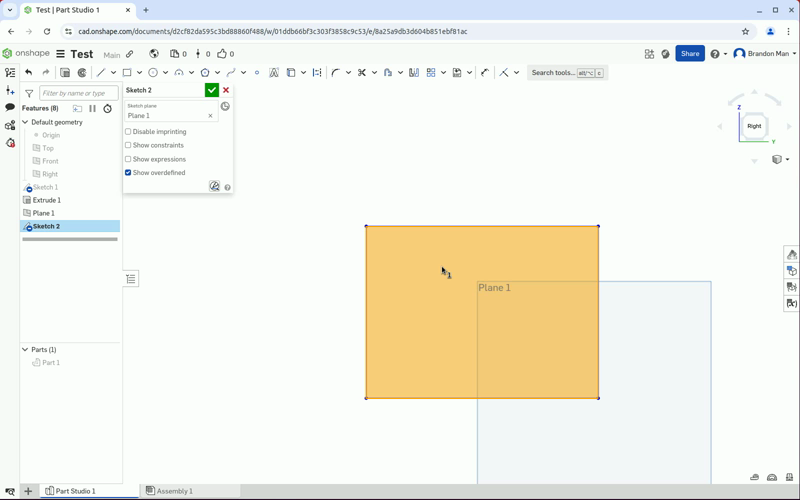
scroll(-6)
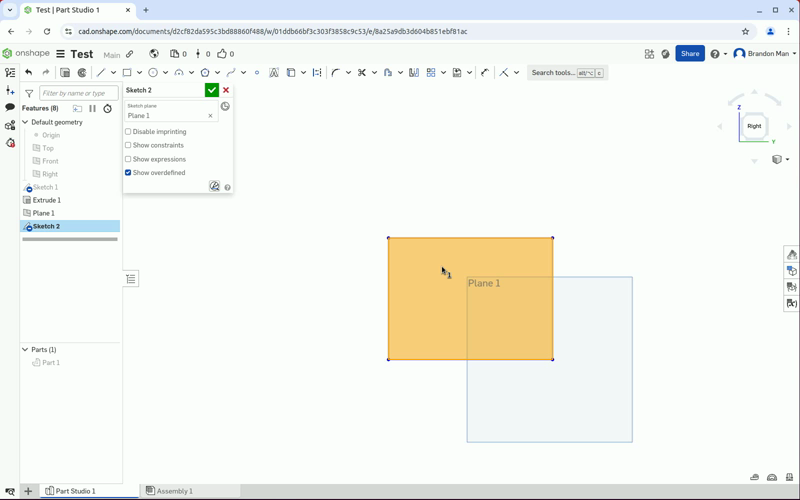
scroll(-6)
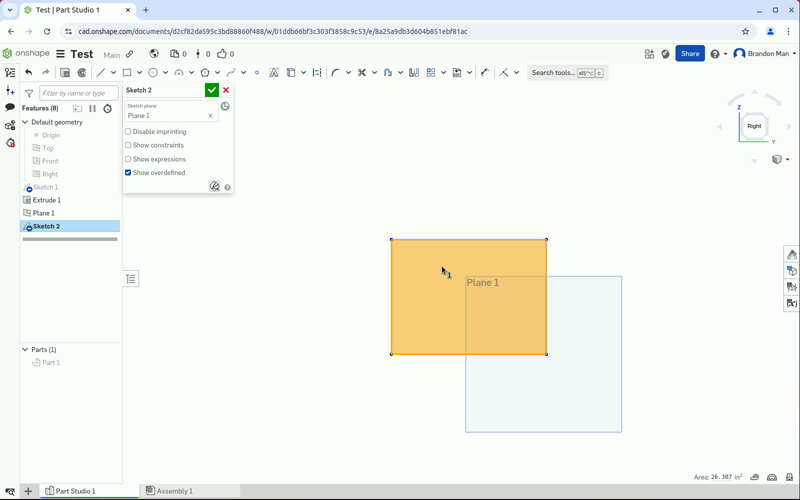
scroll(-6)
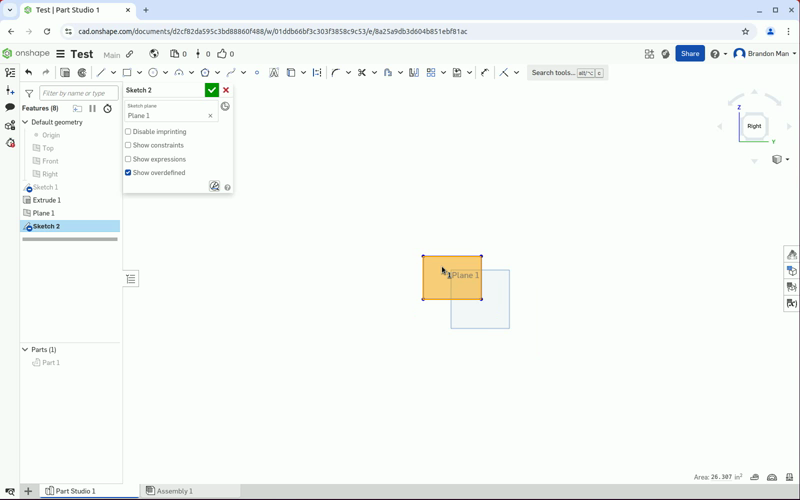
scroll(-6)
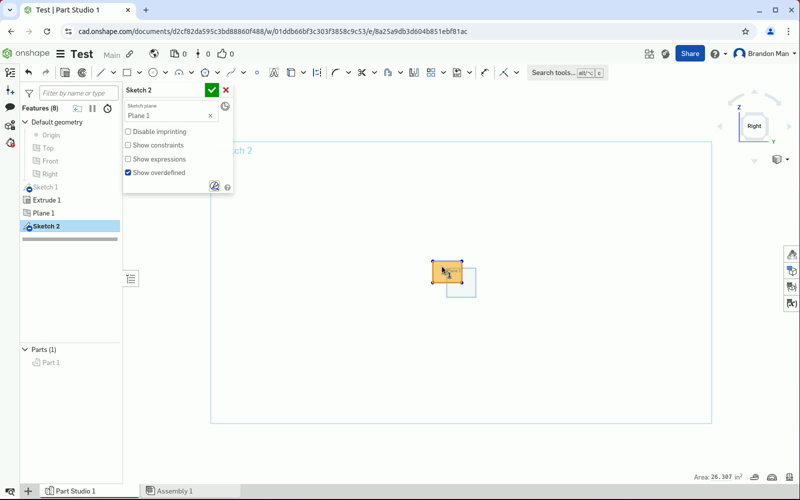
mouse_move(73, 352)
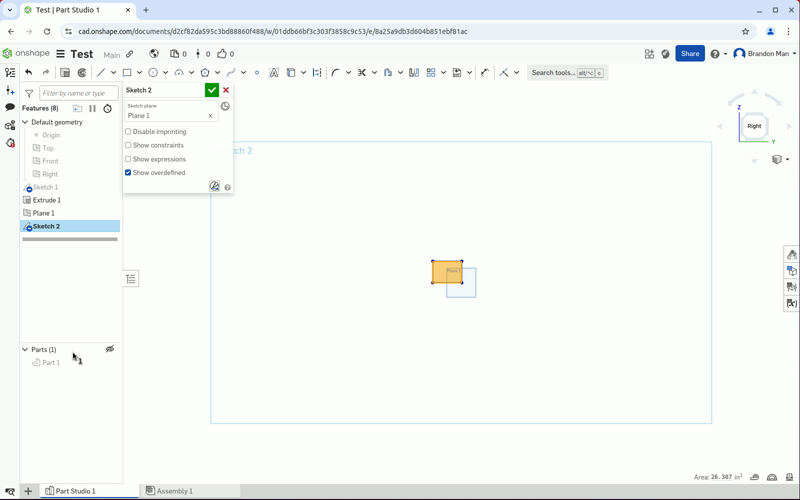
key(shift+y)
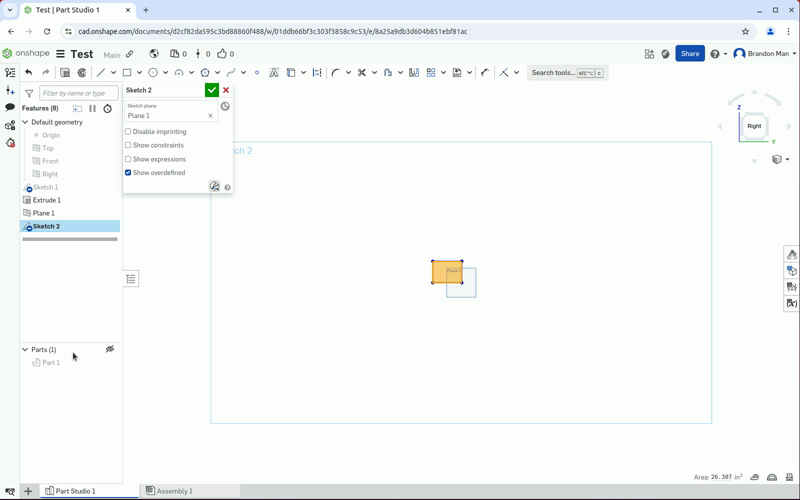
key(shift+e)
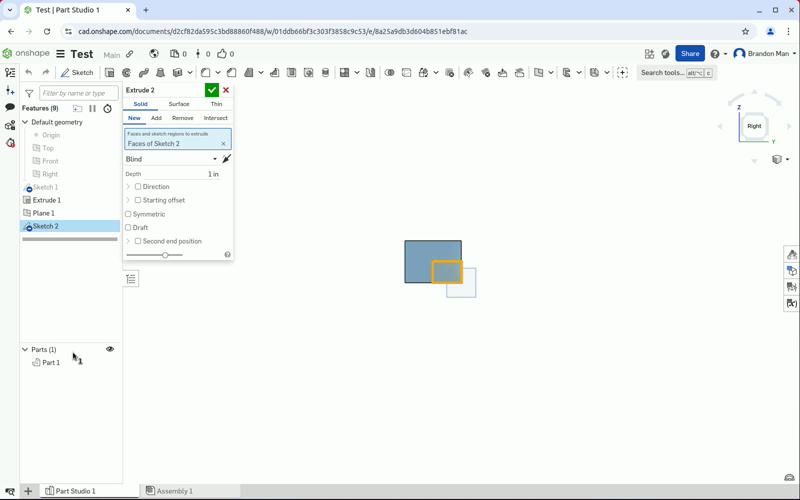
mouse_move(143, 106)
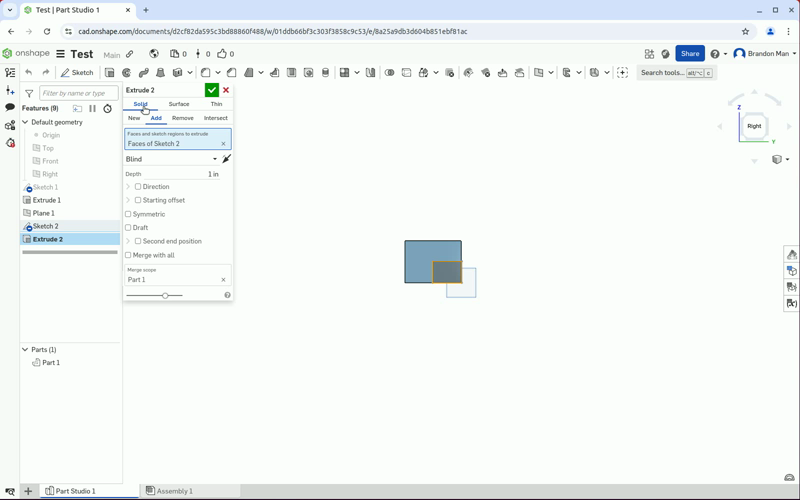
click(143, 106)
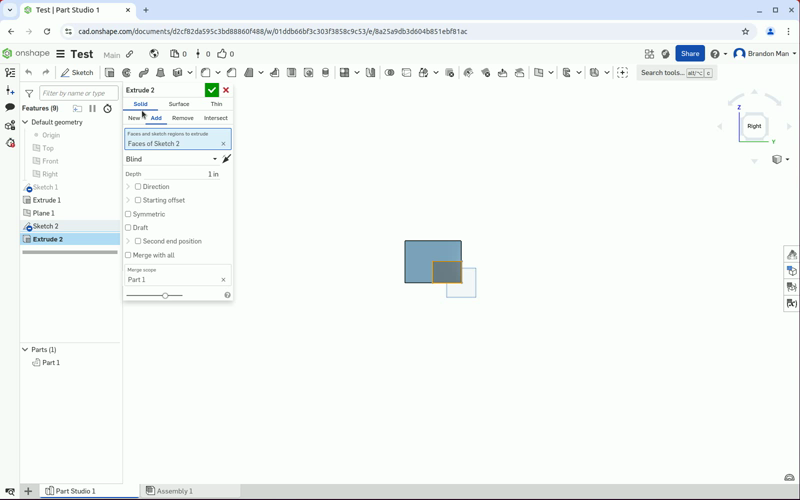
mouse_move(137, 120)
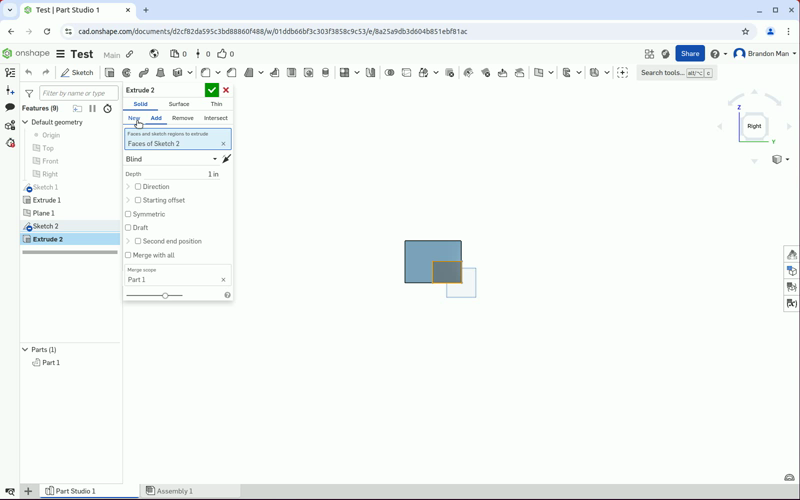
click(137, 120)
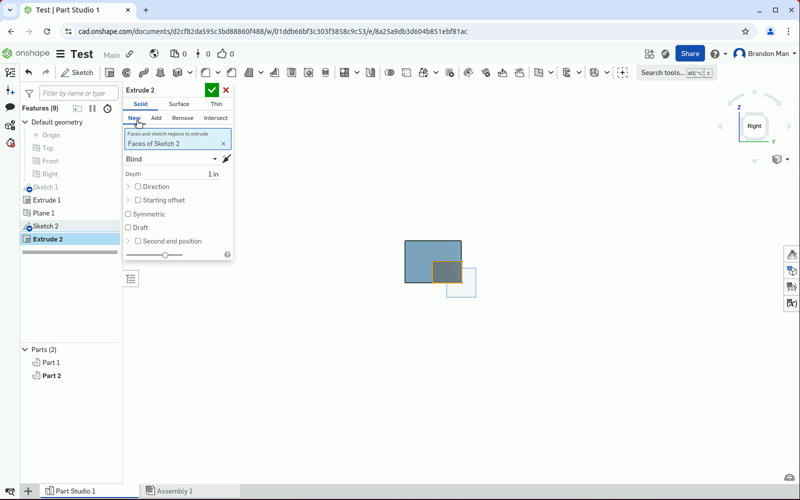
key(tab, 4)
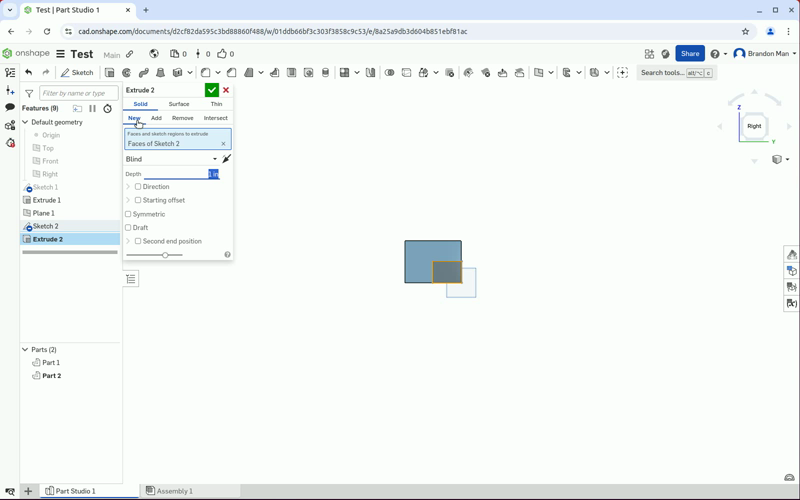
text(8.666)
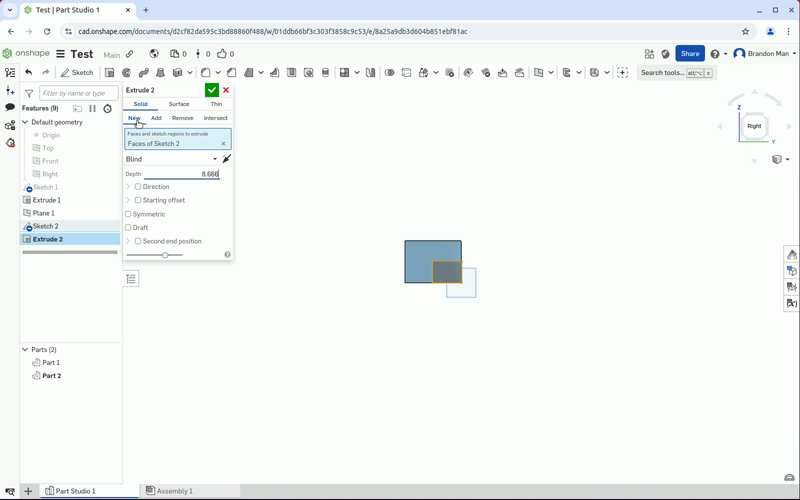
key(enter)
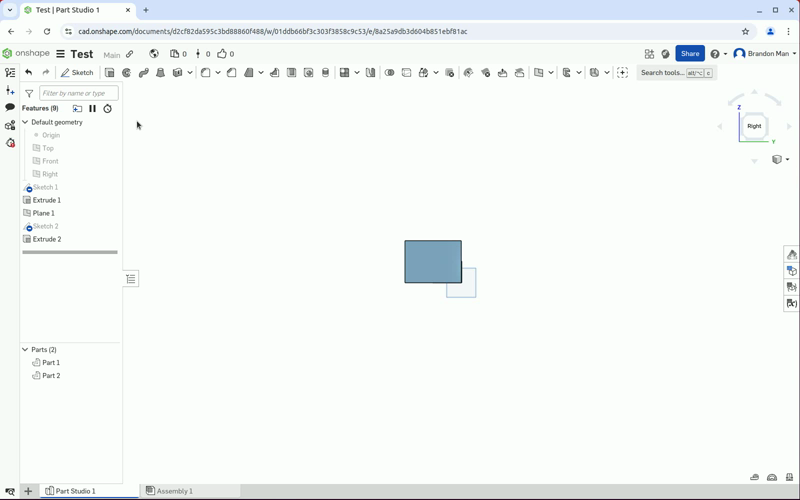
key(shift+h)
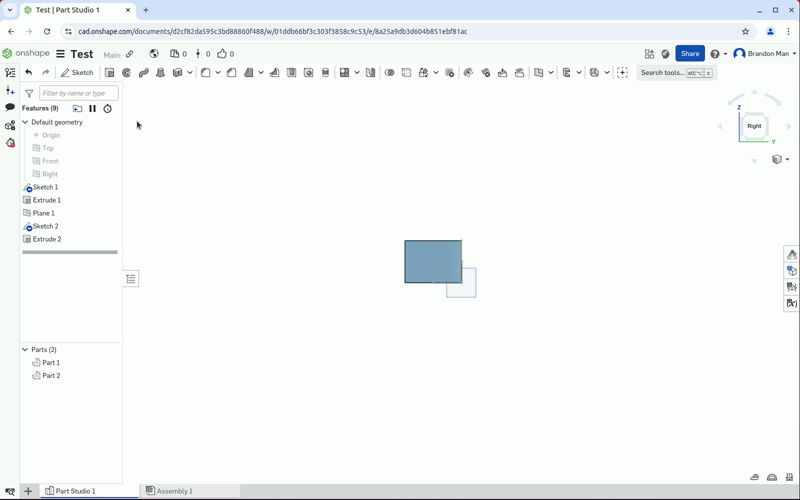
key(shift+h)
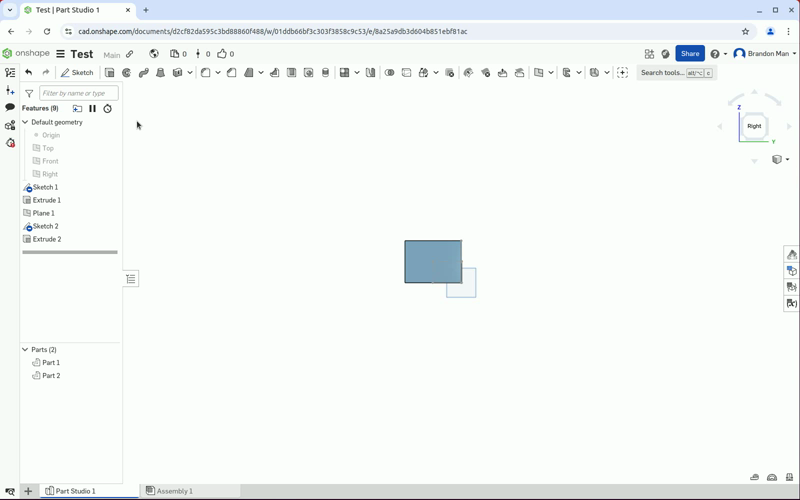
key(shift+7)
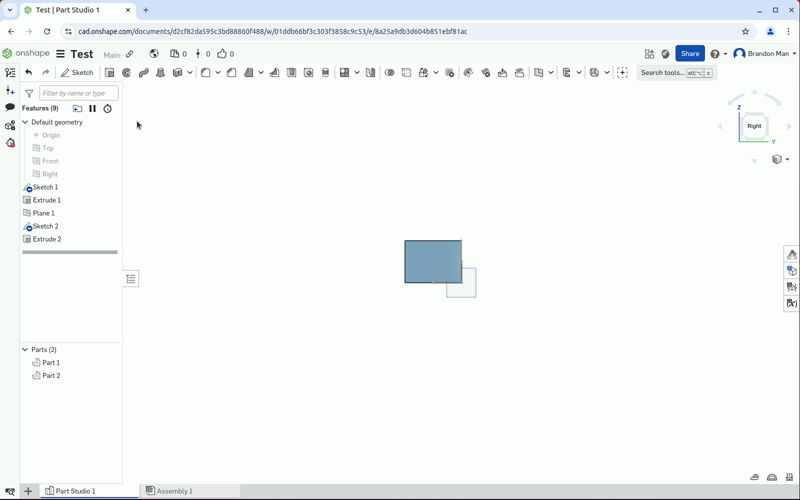
key(right, 2)
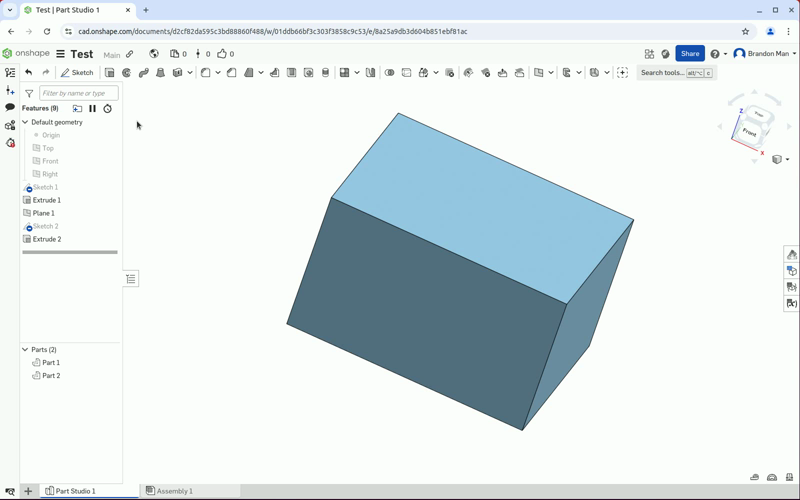
key(down, 2)
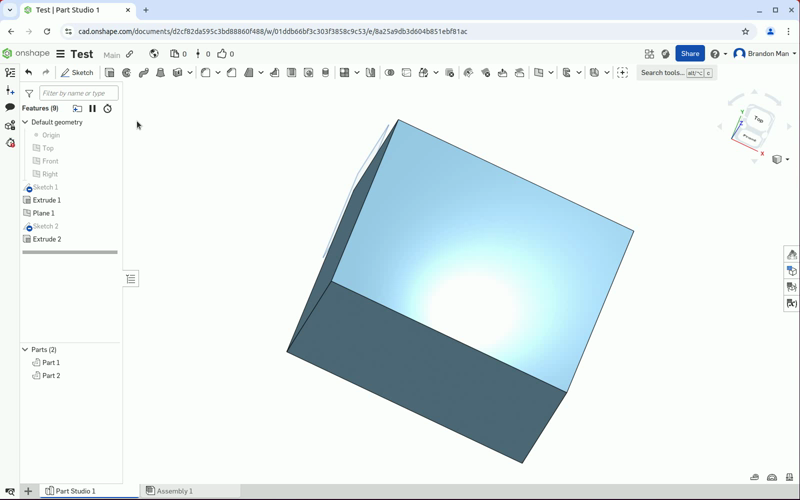
key(up, 2)
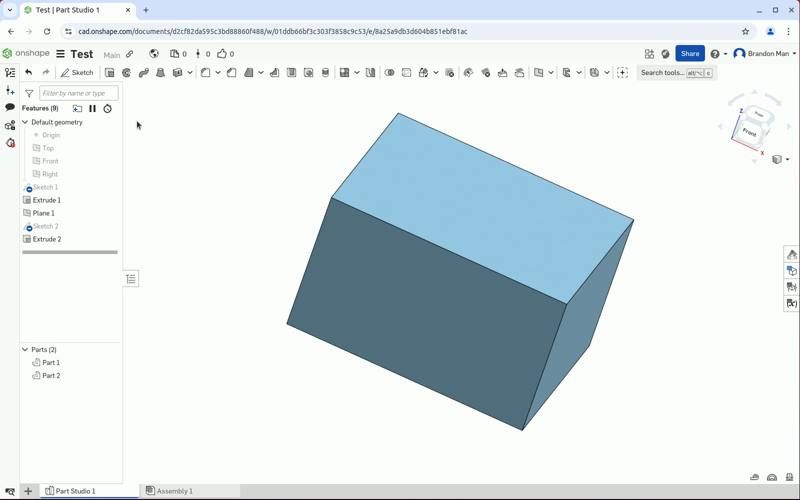
key(left, 2)
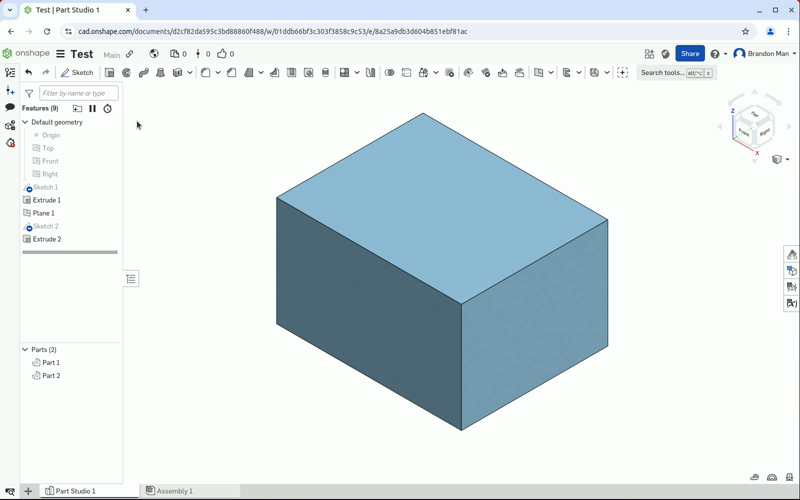
mouse_move(73, 189)
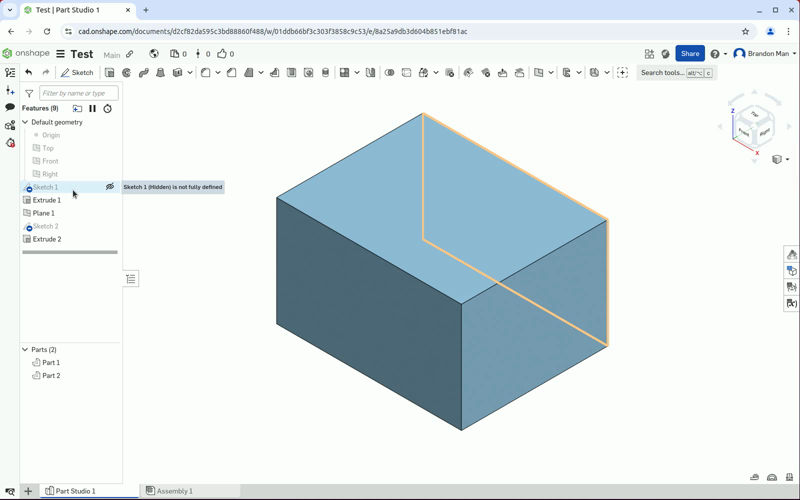
click(73, 189)